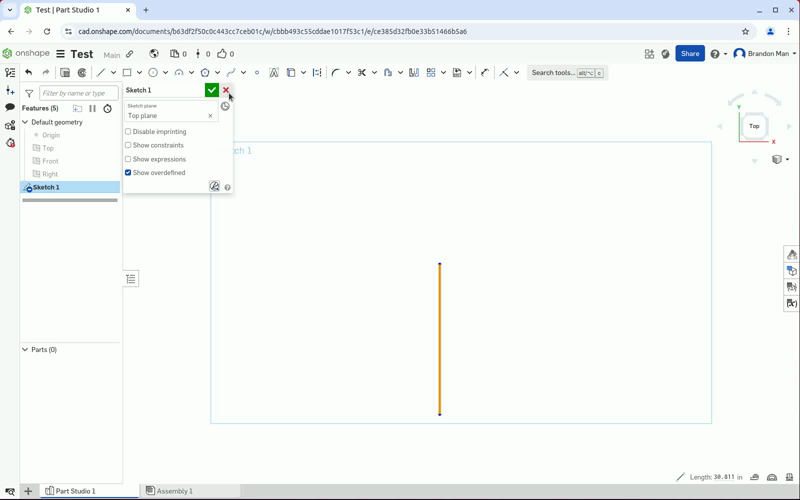
key(shift+h)
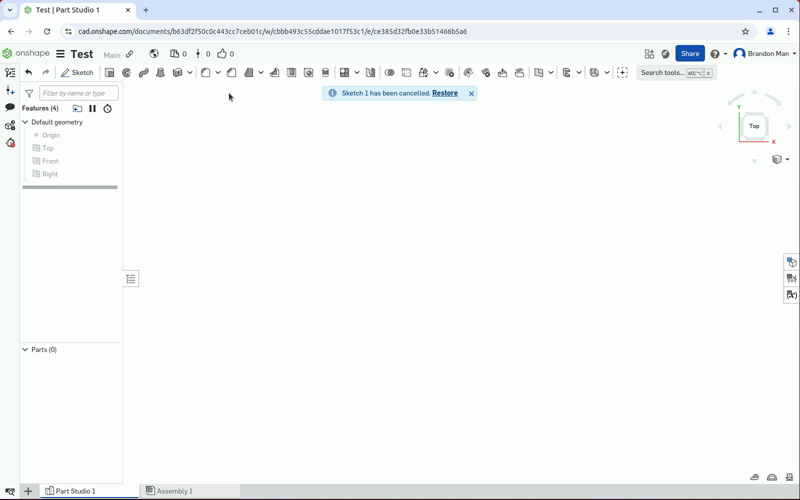
mouse_move(73, 352)
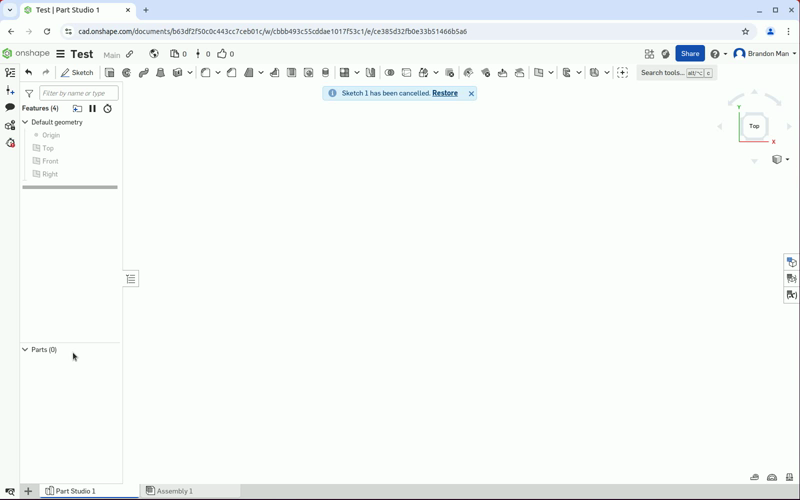
key(y)
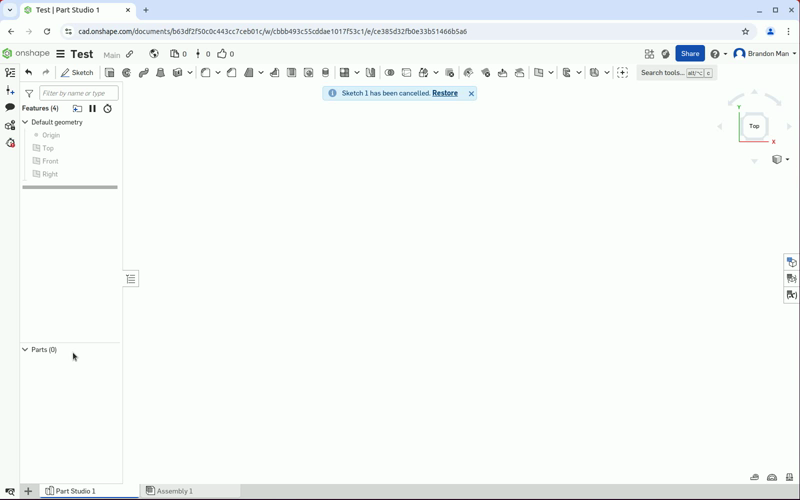
key(shift+p)
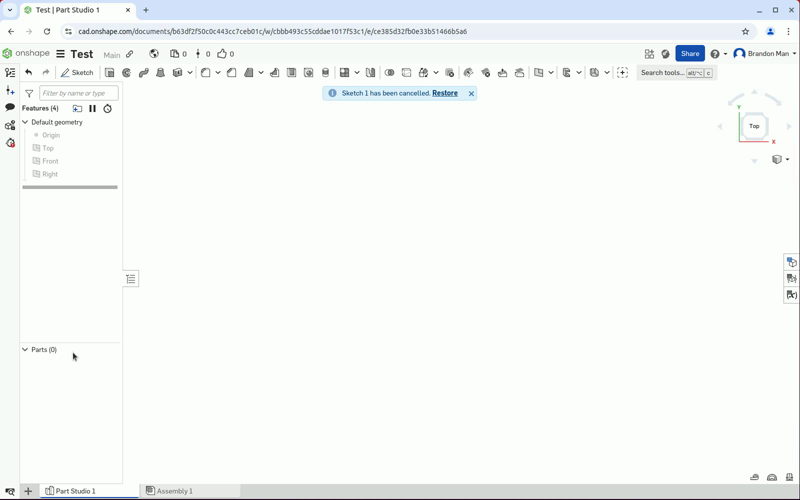
key(space)
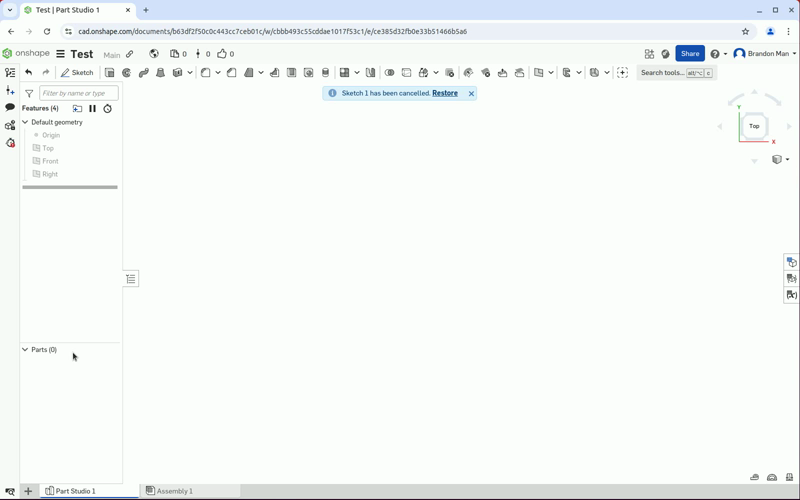
key_down(shift)
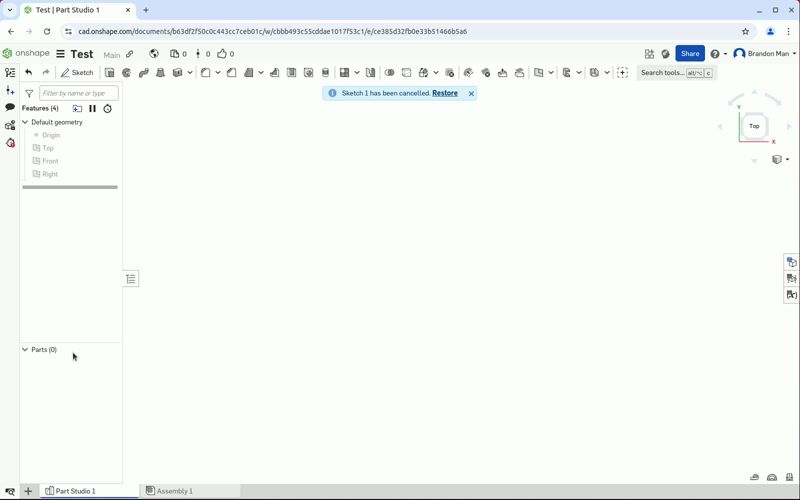
key(up)
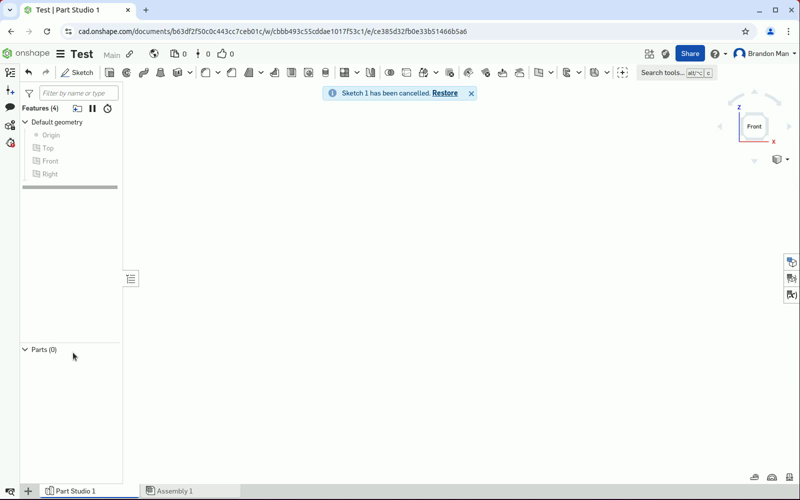
key_up(shift)
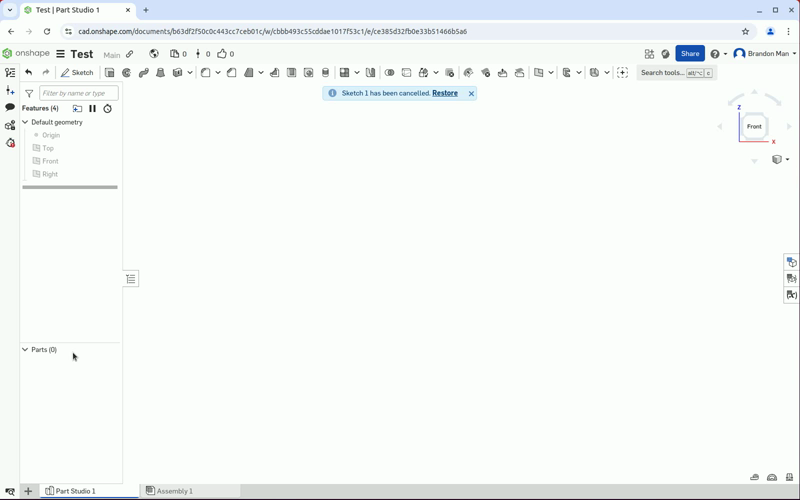
mouse_move(73, 352)
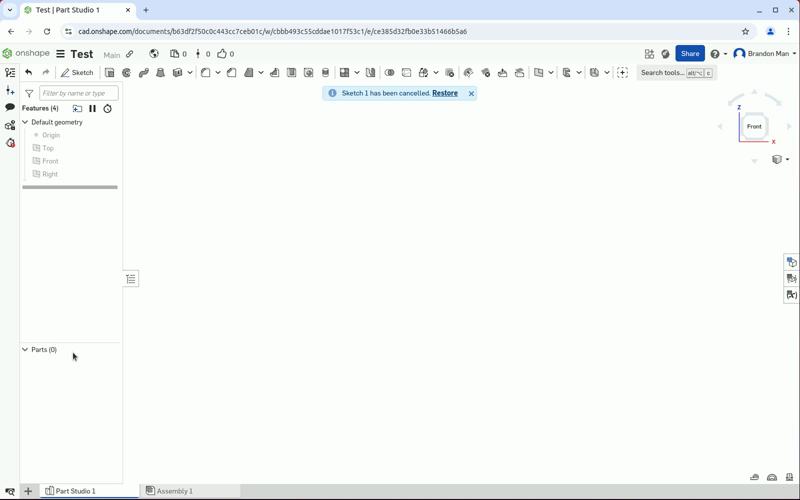
key(shift+y)
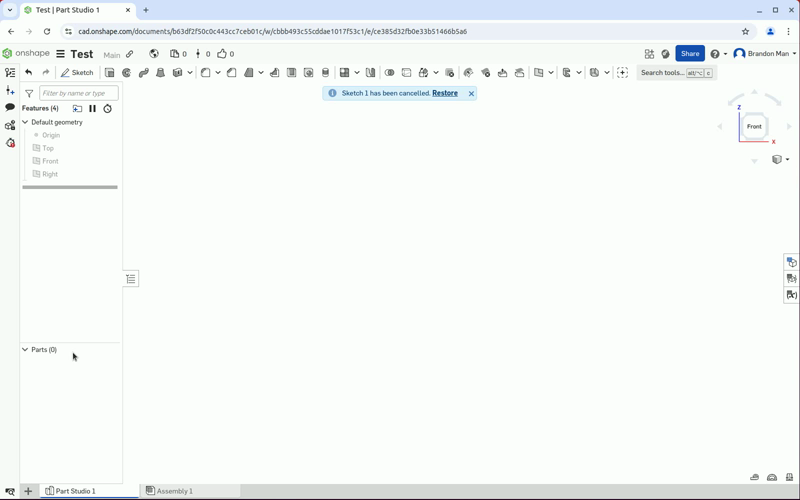
key(shift+s)
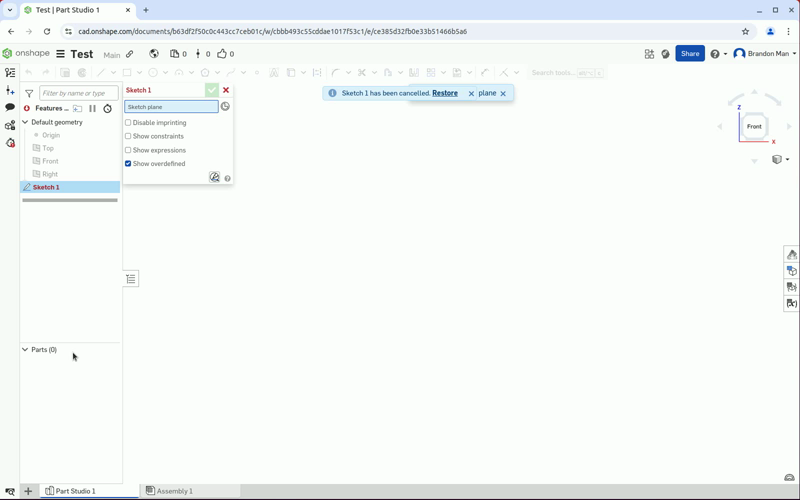
mouse_move(73, 163)
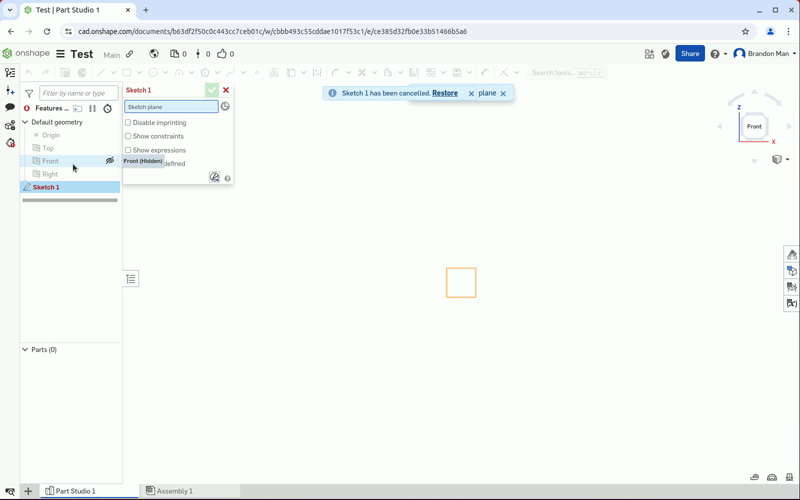
click(73, 163)
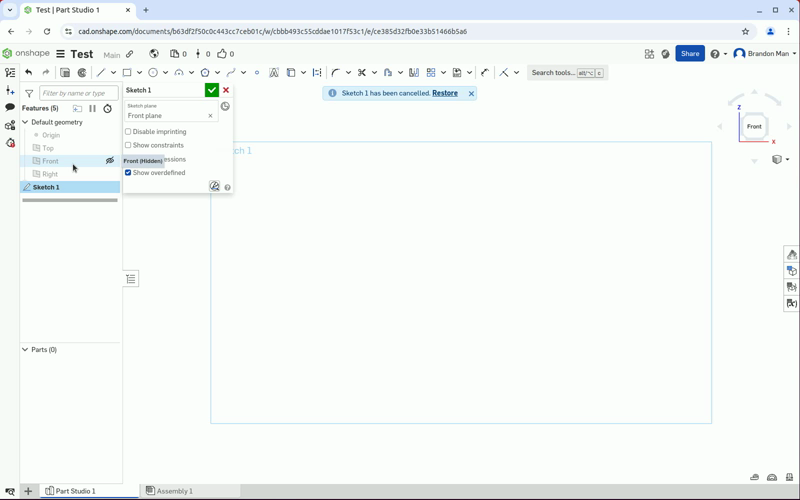
mouse_move(73, 352)
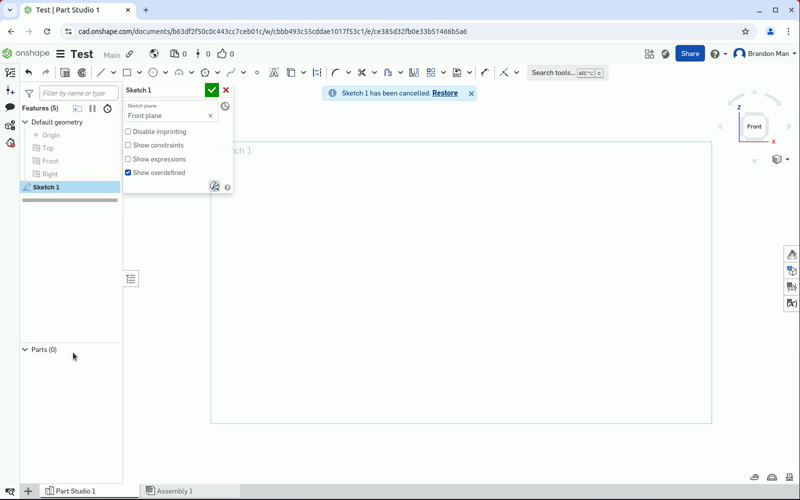
key(y)
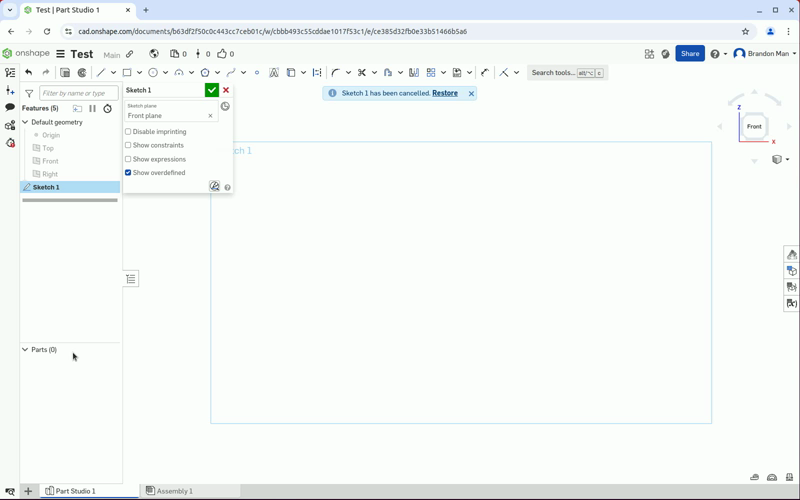
key(a)
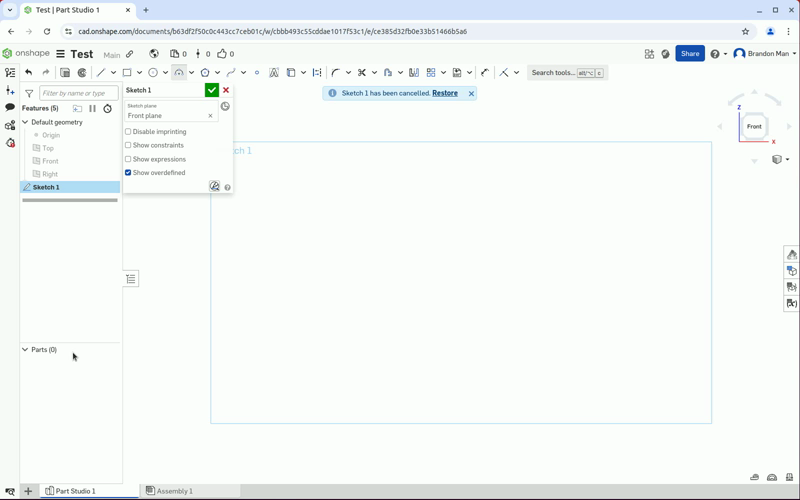
key_down(shift)
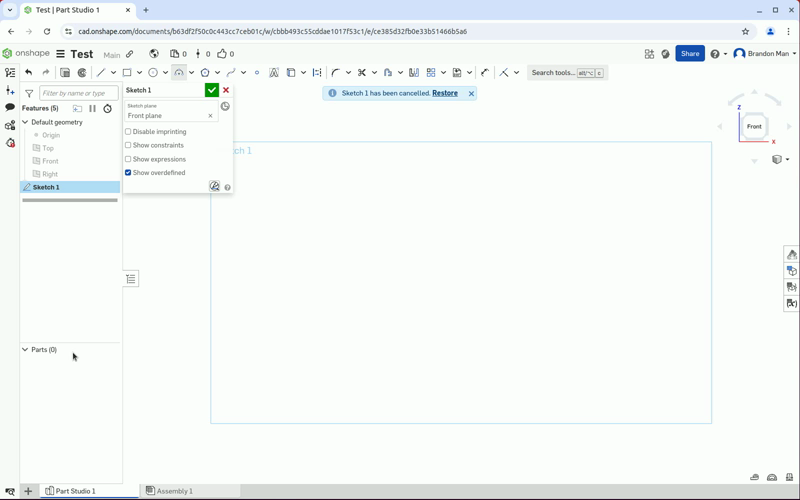
mouse_move(460, 282)
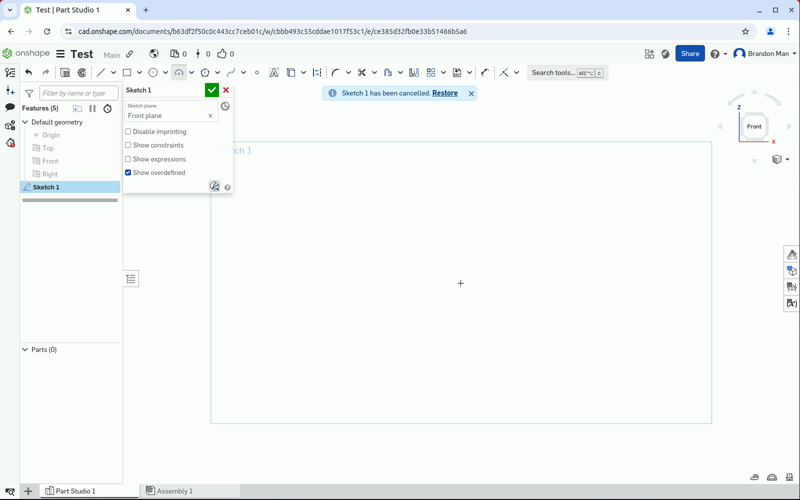
click(460, 282)
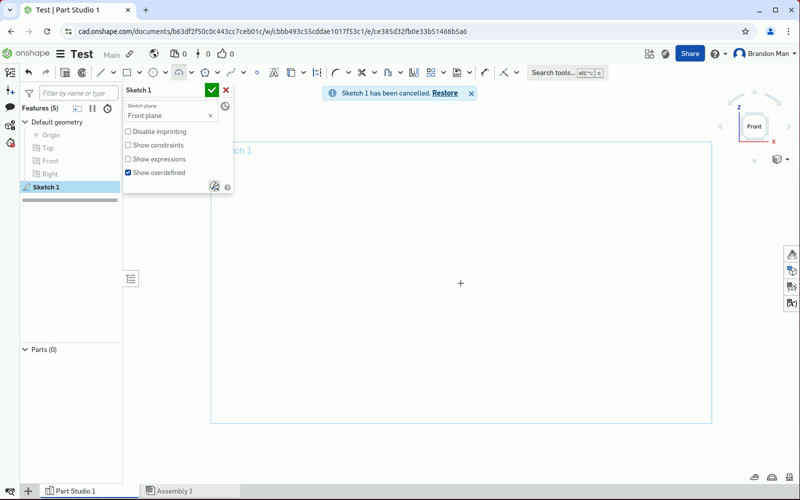
key_up(shift)
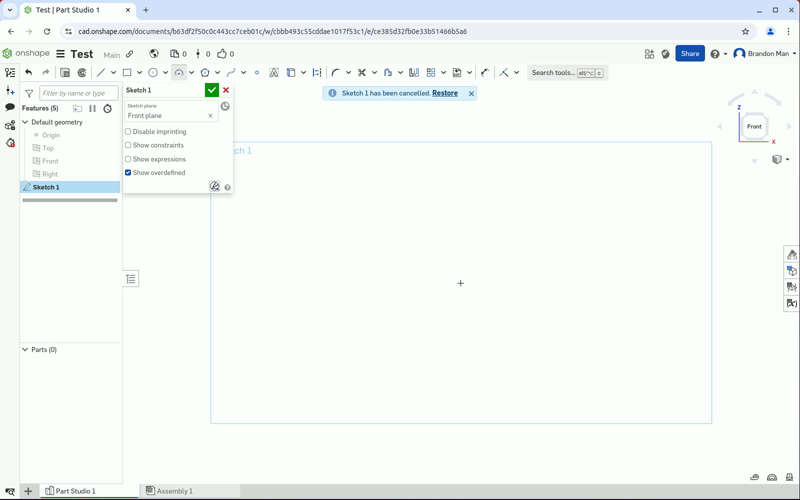
key_down(shift)
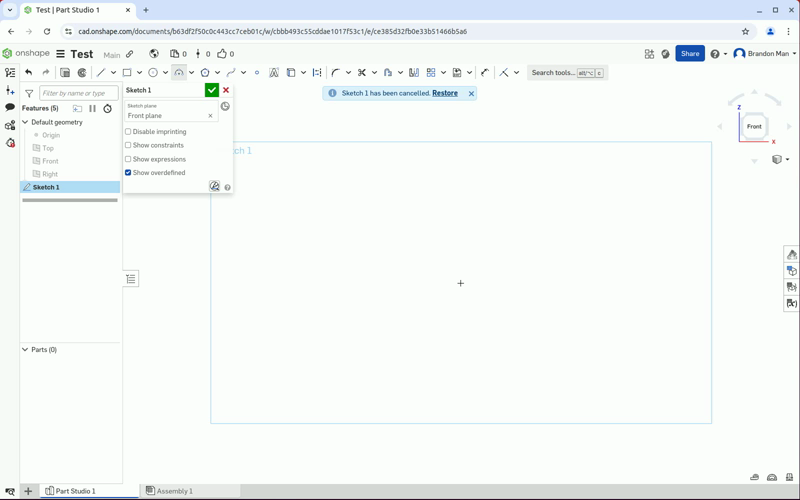
mouse_move(486, 282)
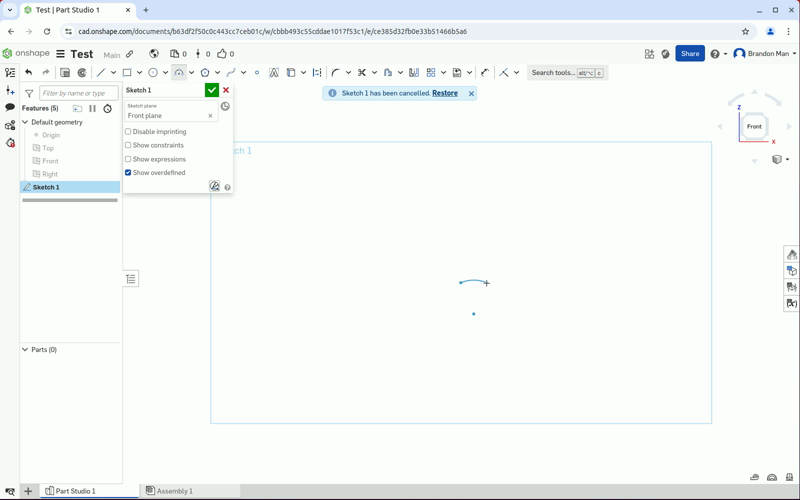
click(486, 282)
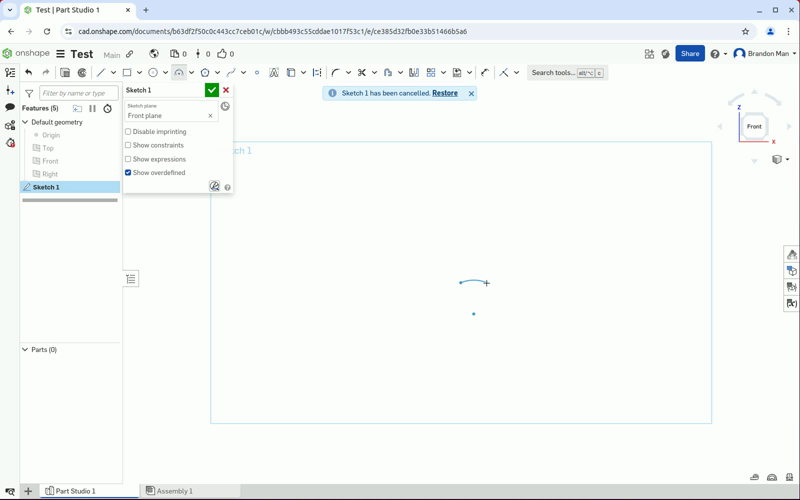
mouse_move(473, 295)
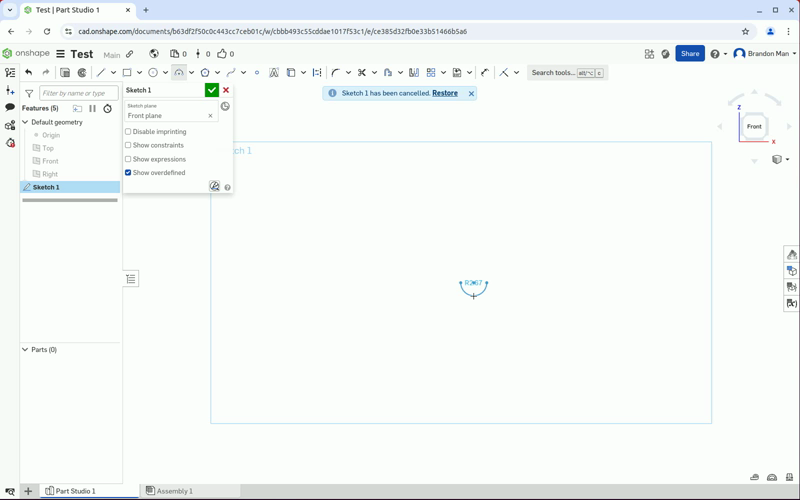
click(473, 295)
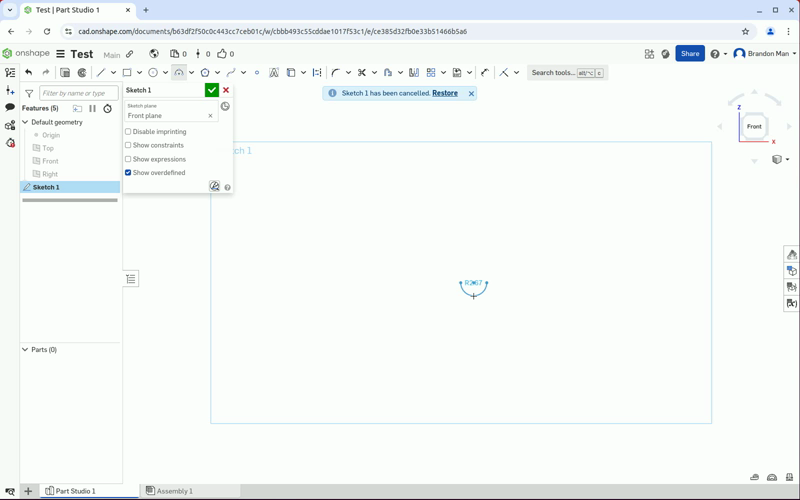
key_up(shift)
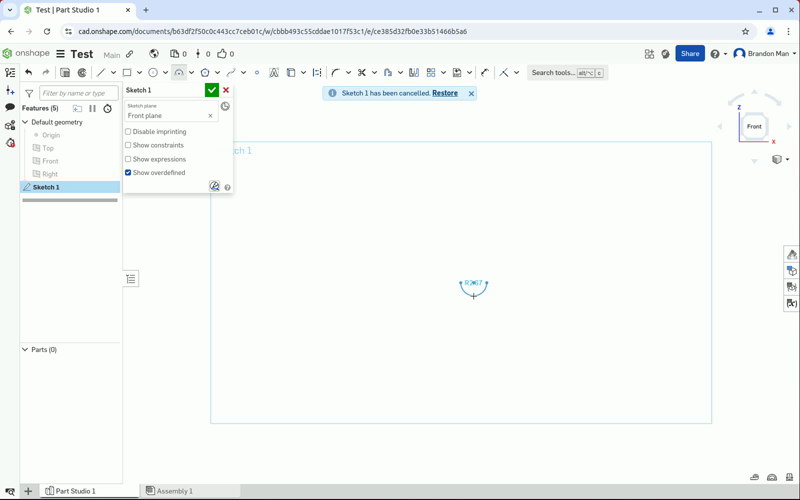
key(esc)
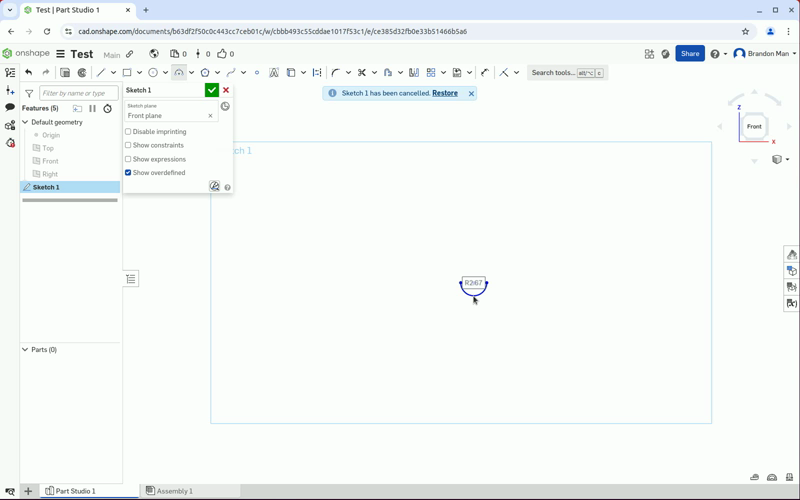
key(l)
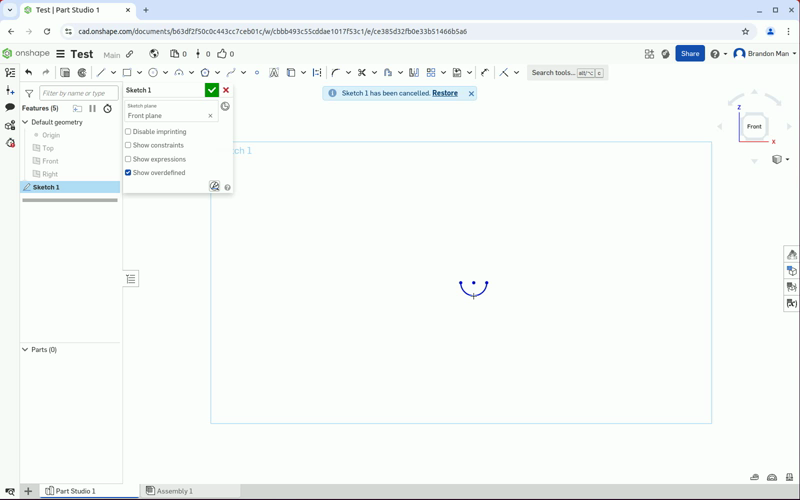
mouse_move(486, 282)
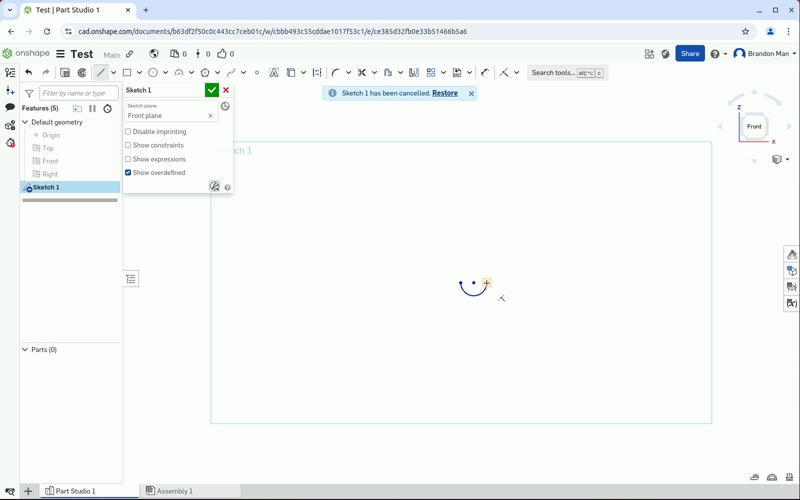
click(486, 282)
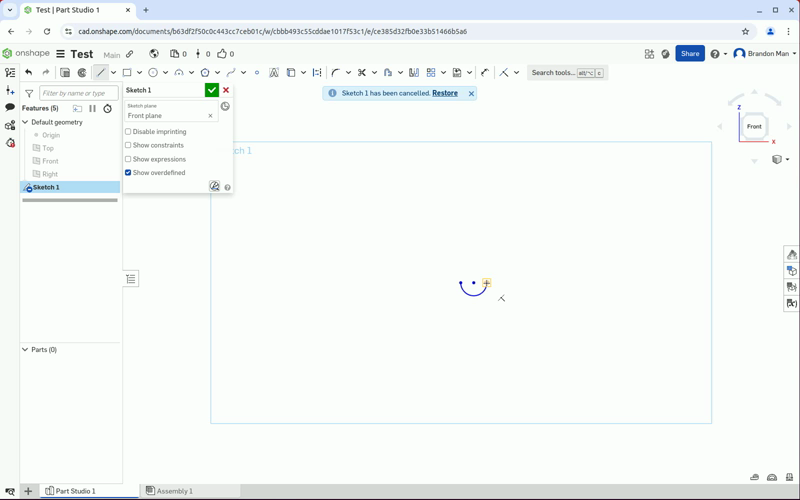
key_down(shift)
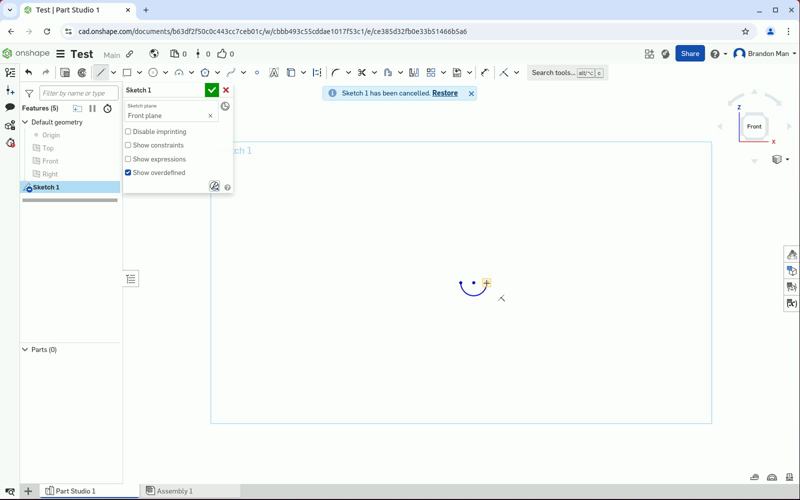
mouse_move(486, 183)
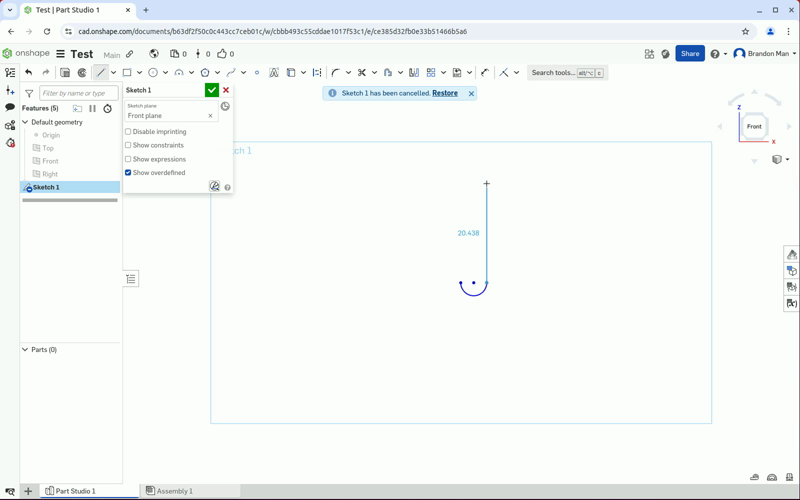
click(486, 183)
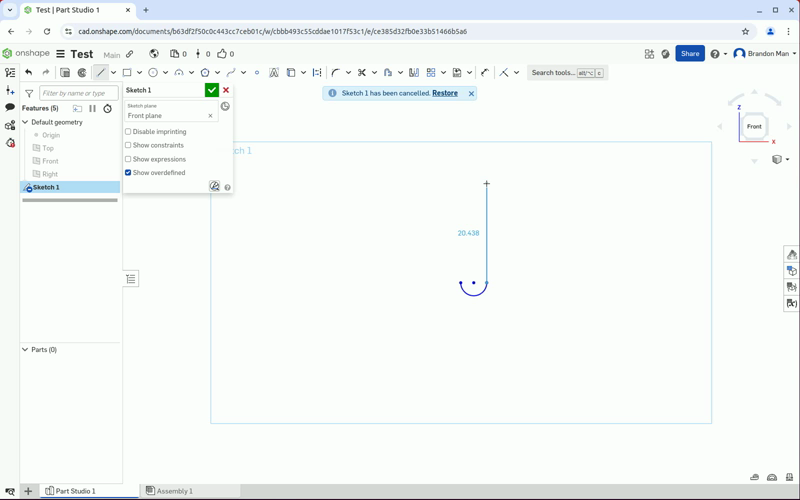
key_up(shift)
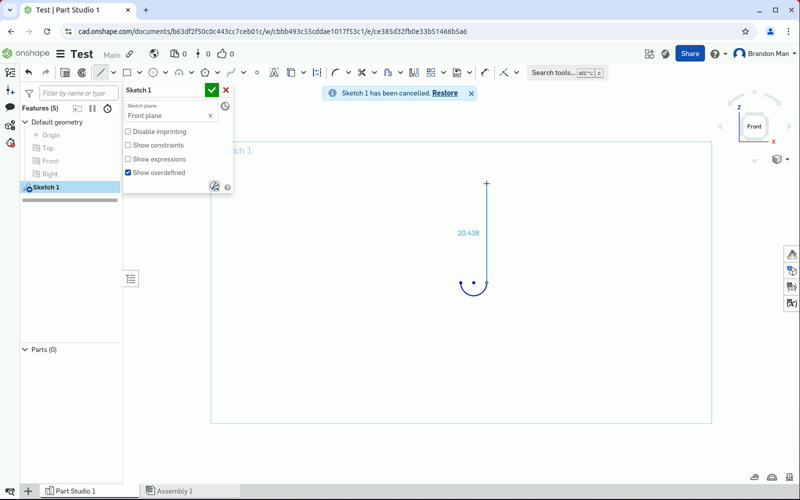
key(esc)
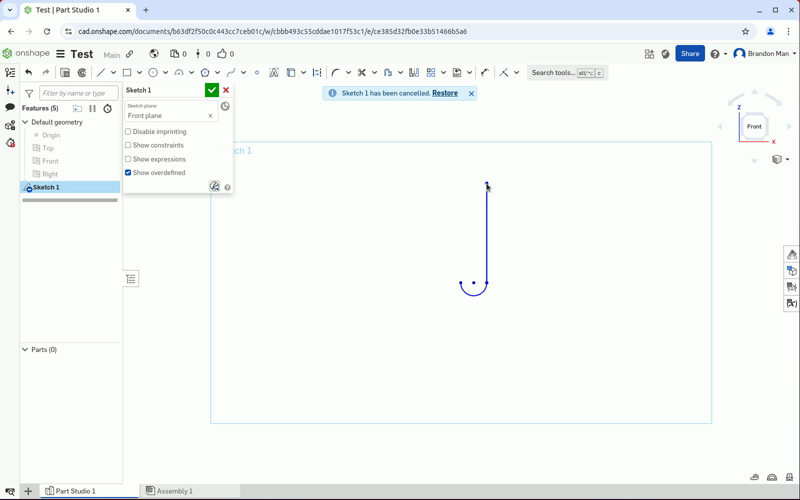
key(a)
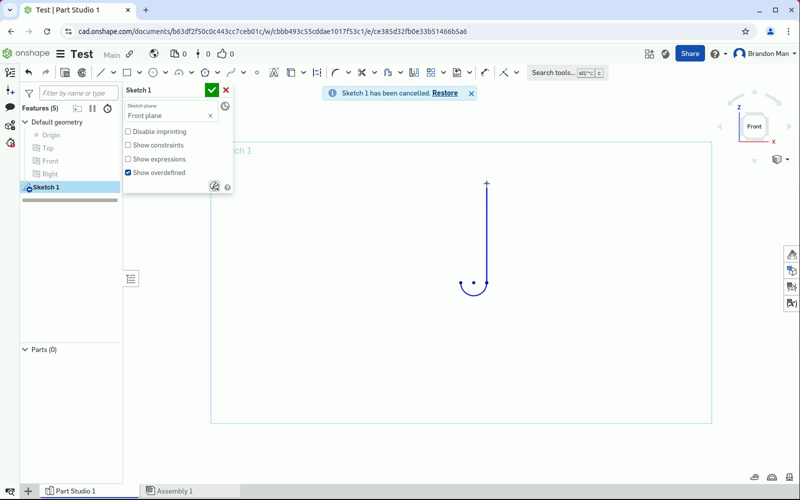
mouse_move(486, 183)
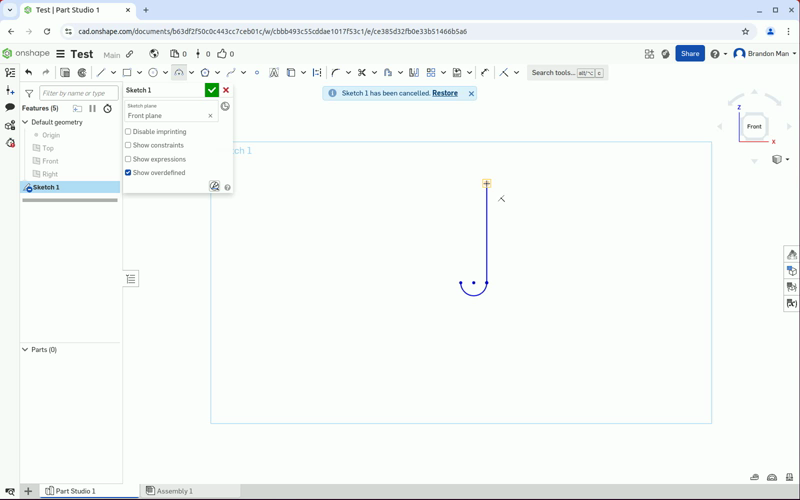
click(486, 183)
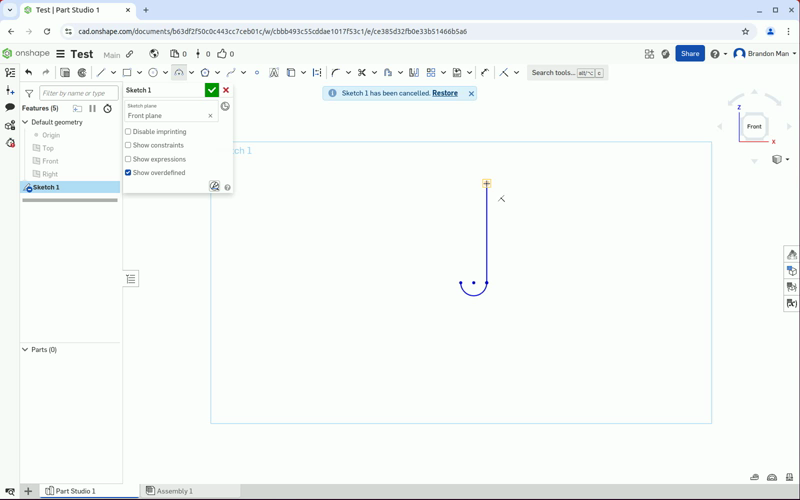
key_down(shift)
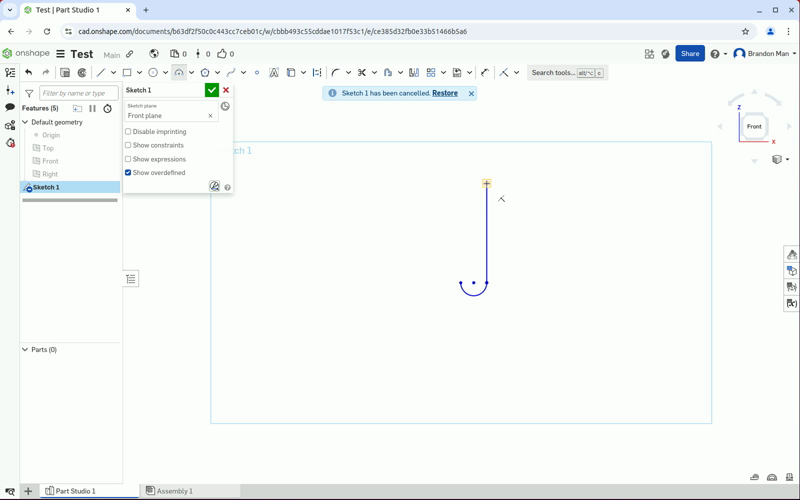
mouse_move(460, 183)
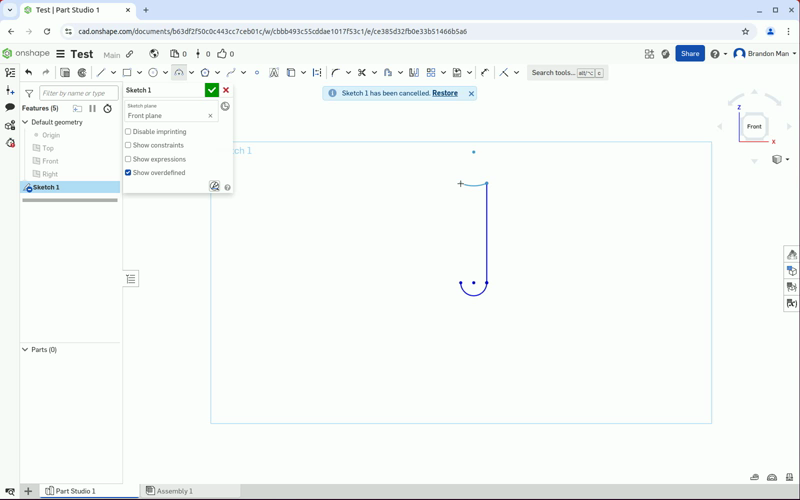
click(460, 183)
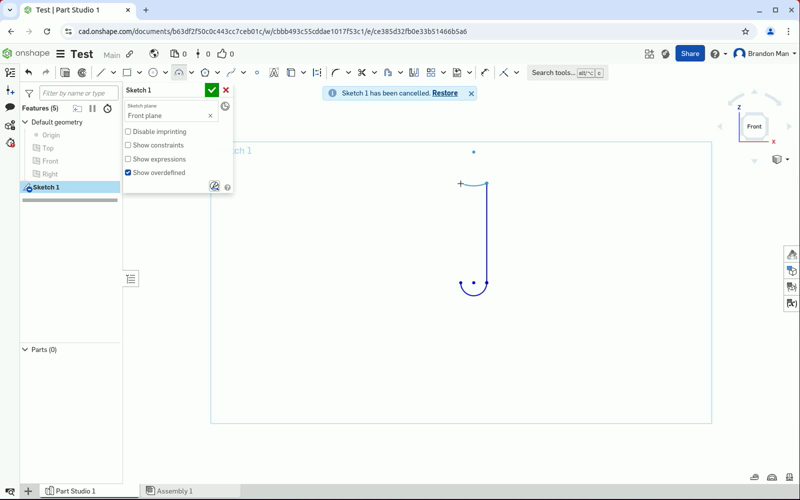
mouse_move(473, 170)
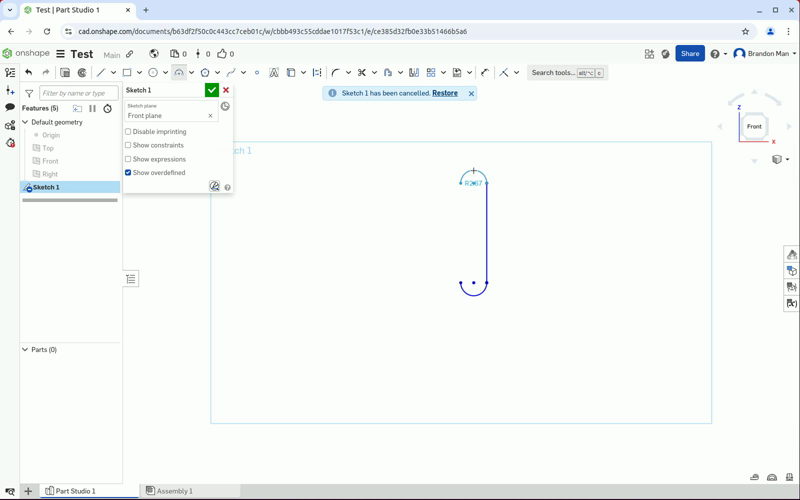
click(473, 170)
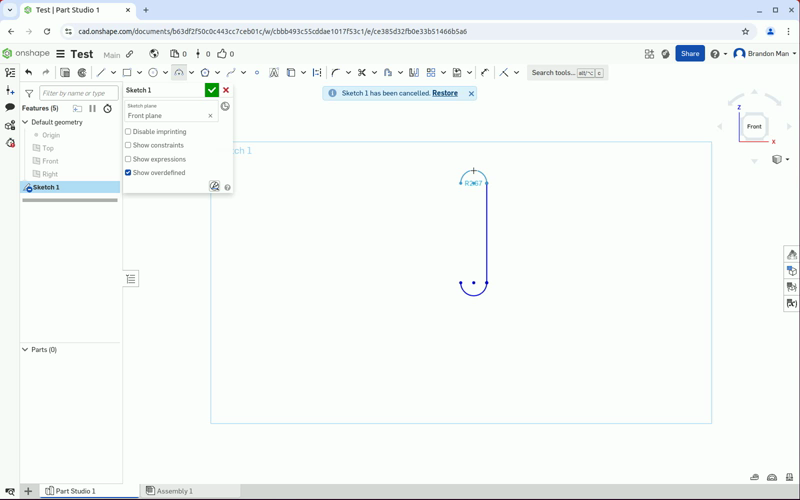
key_up(shift)
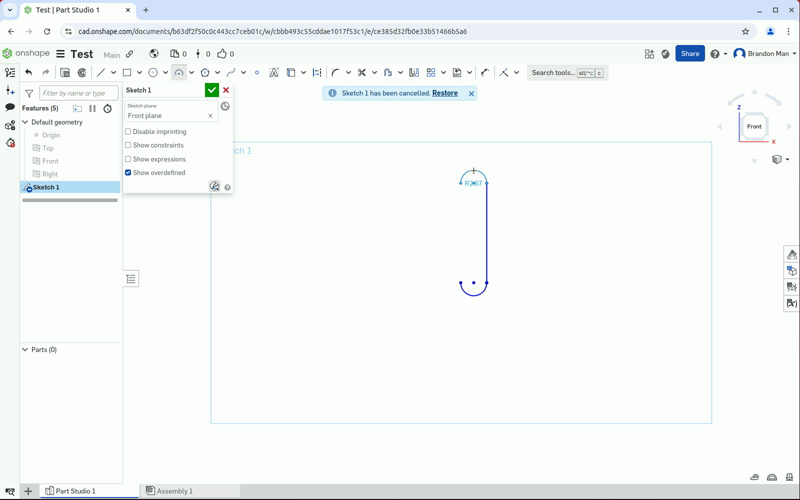
key(esc)
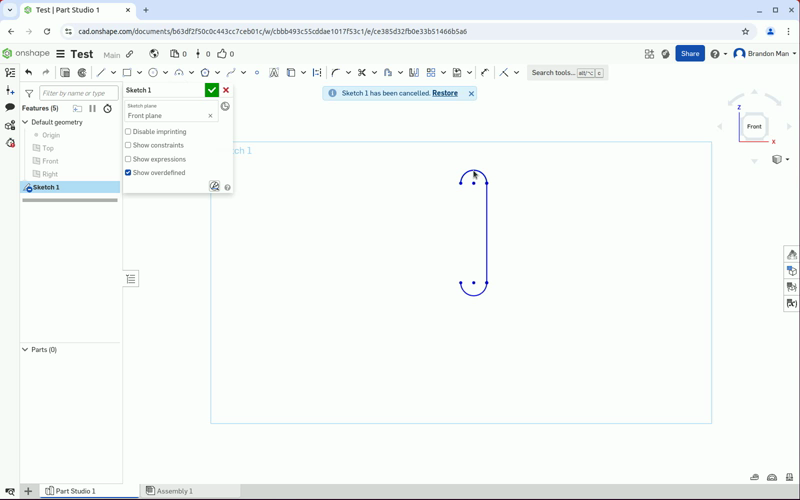
key(l)
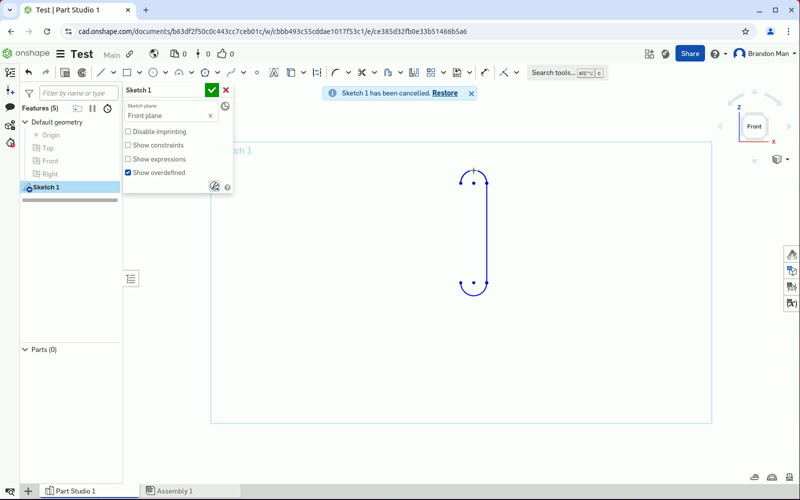
mouse_move(460, 183)
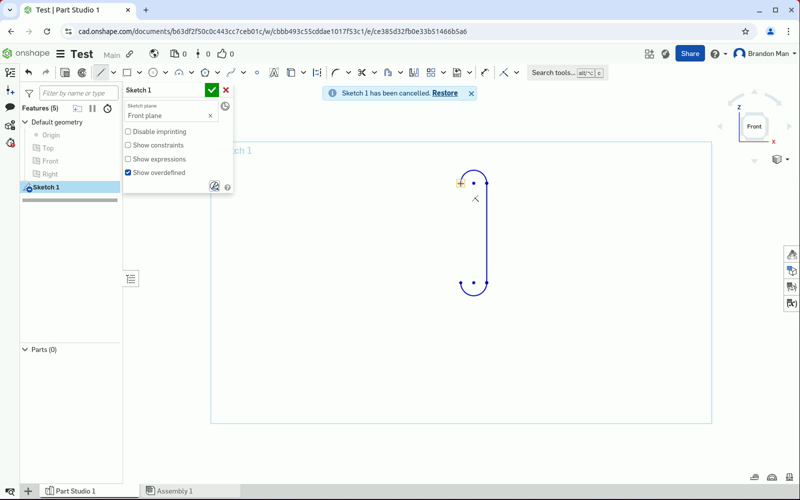
click(460, 183)
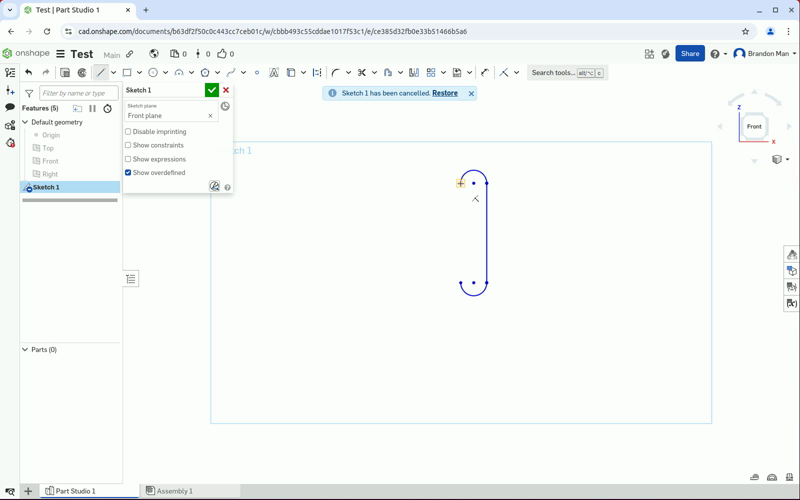
key_down(shift)
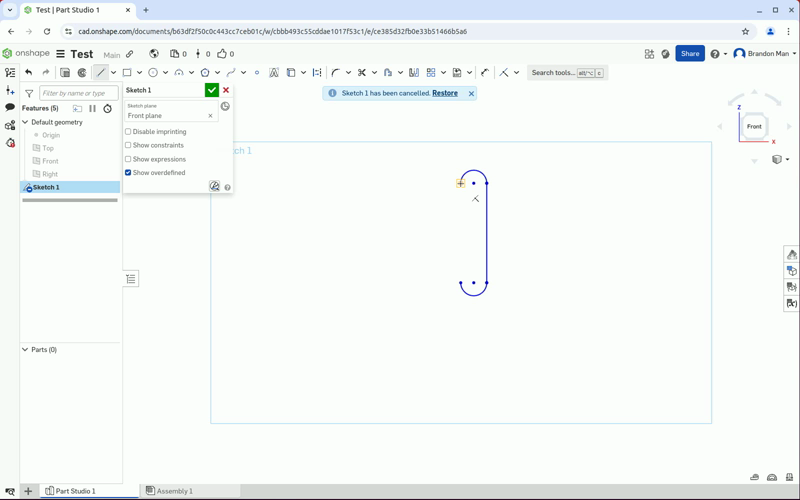
mouse_move(460, 282)
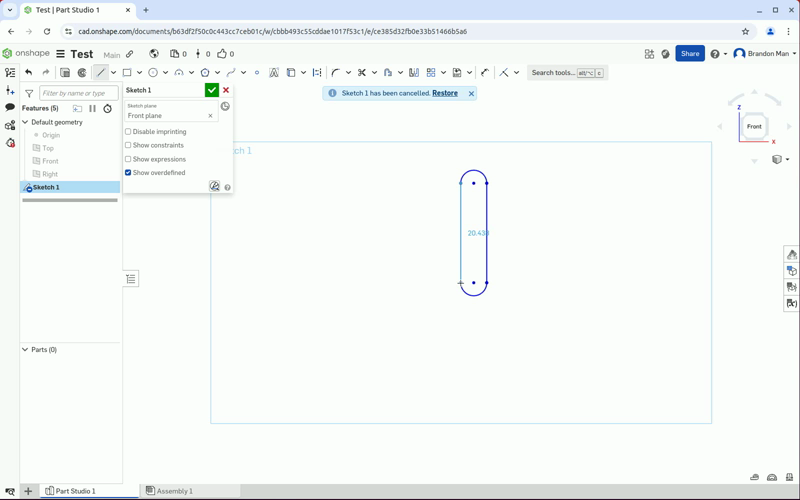
key_up(shift)
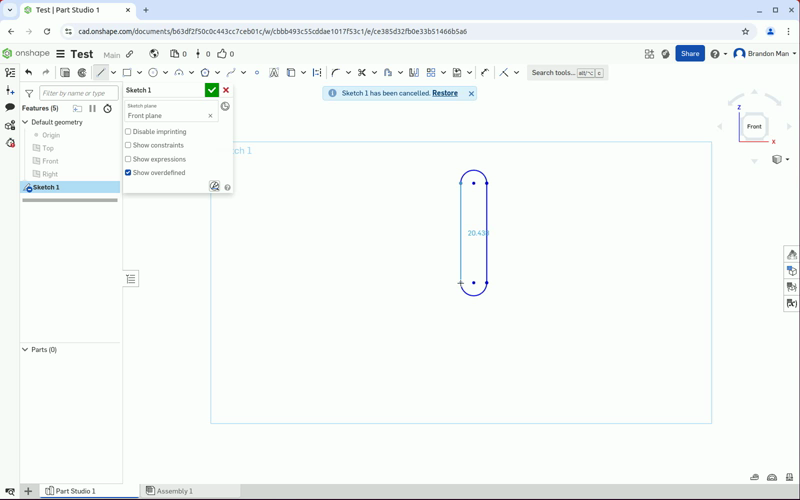
click(460, 282)
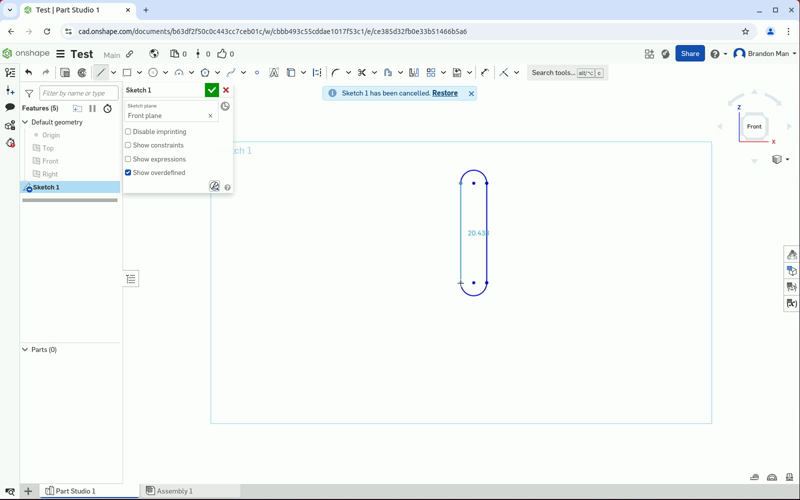
key(esc)
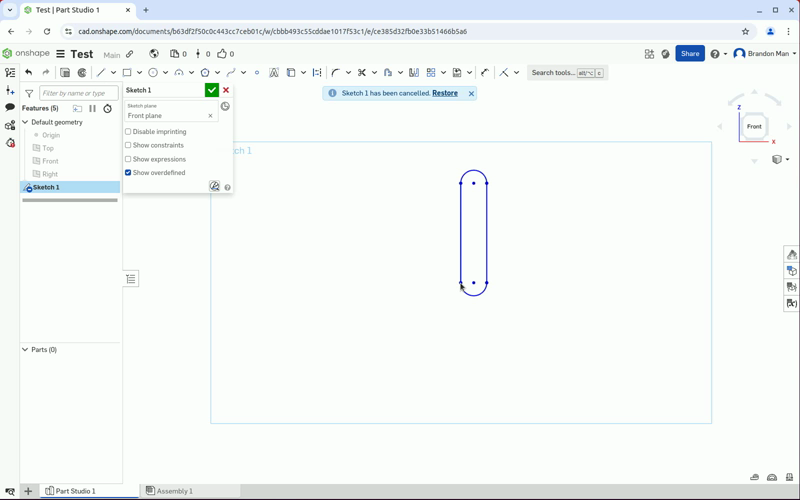
mouse_move(465, 210)
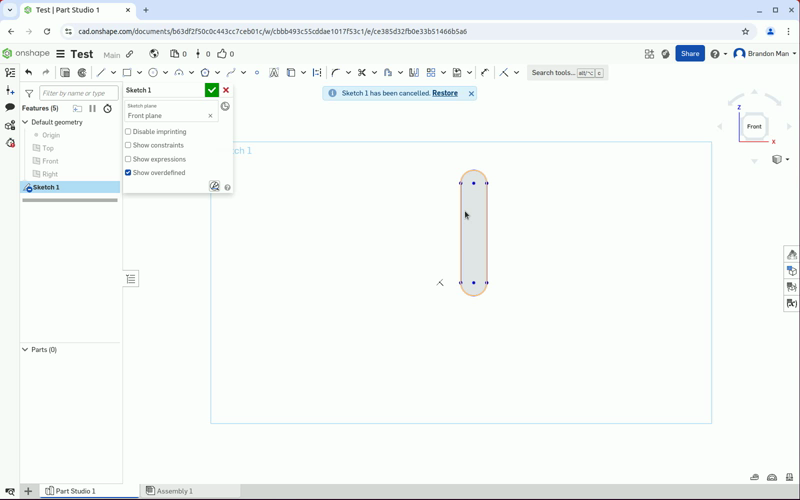
click(465, 210)
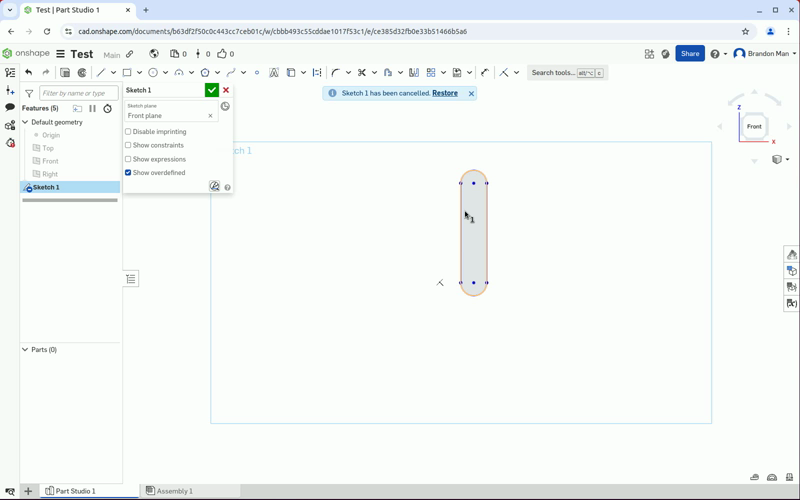
mouse_move(73, 352)
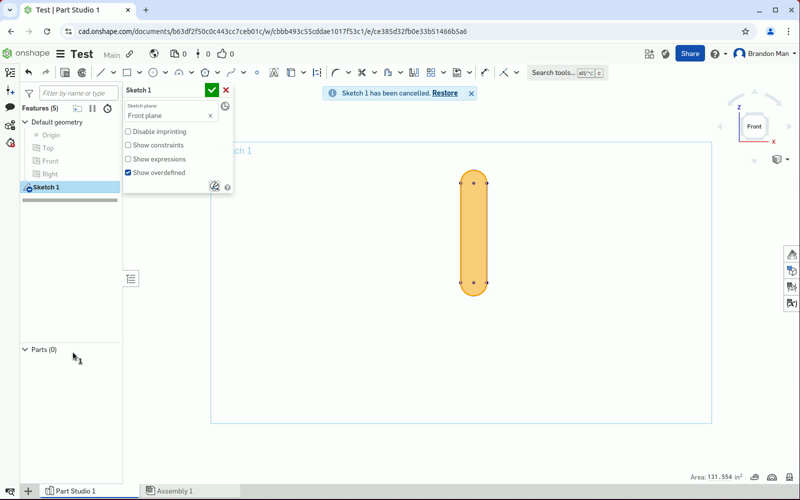
key(shift+y)
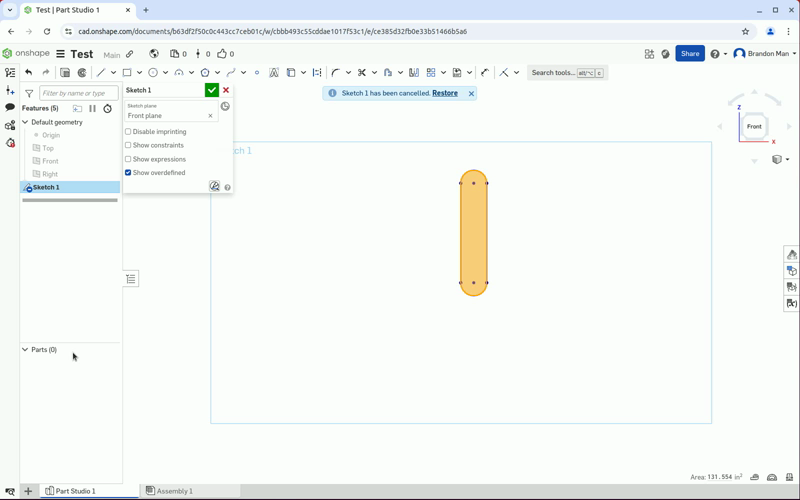
key(shift+e)
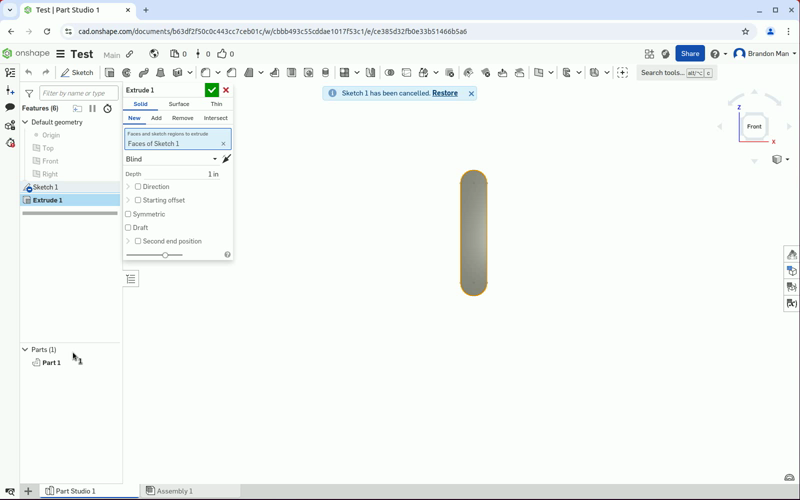
mouse_move(143, 106)
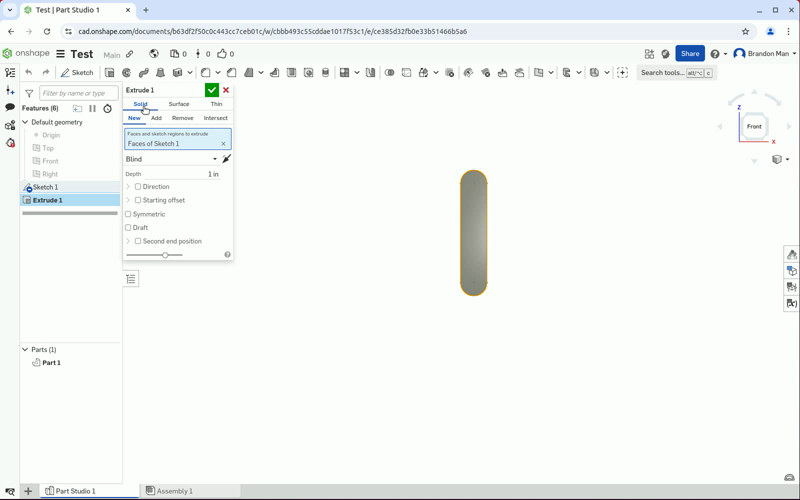
click(143, 106)
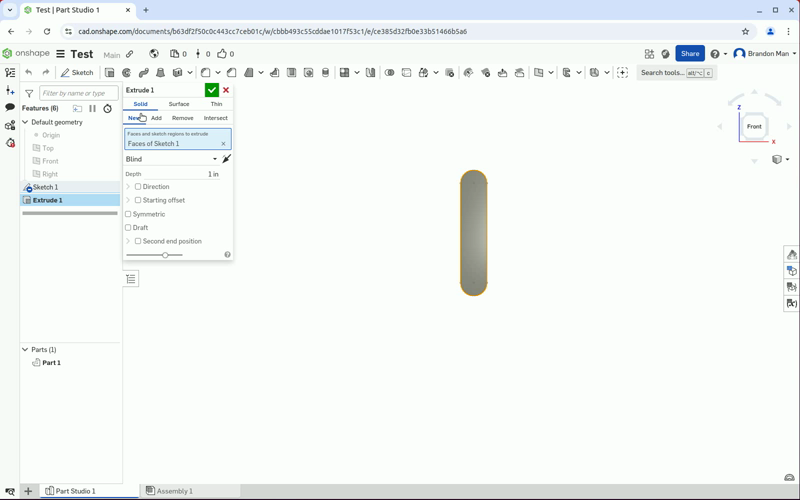
mouse_move(137, 120)
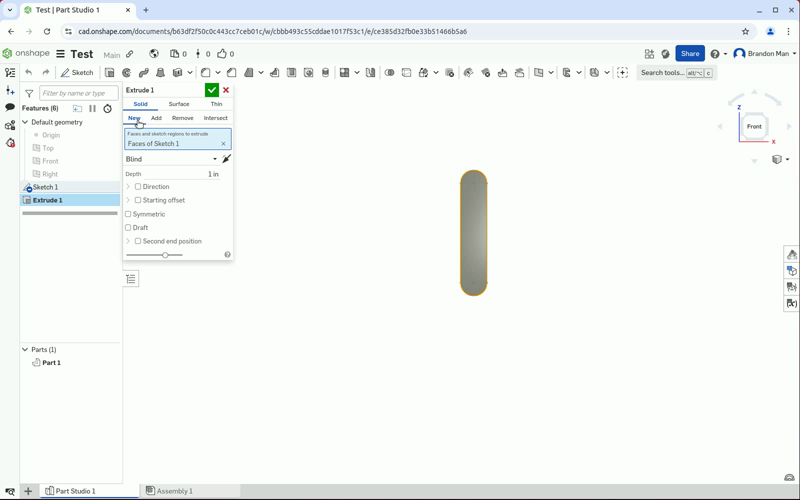
click(137, 120)
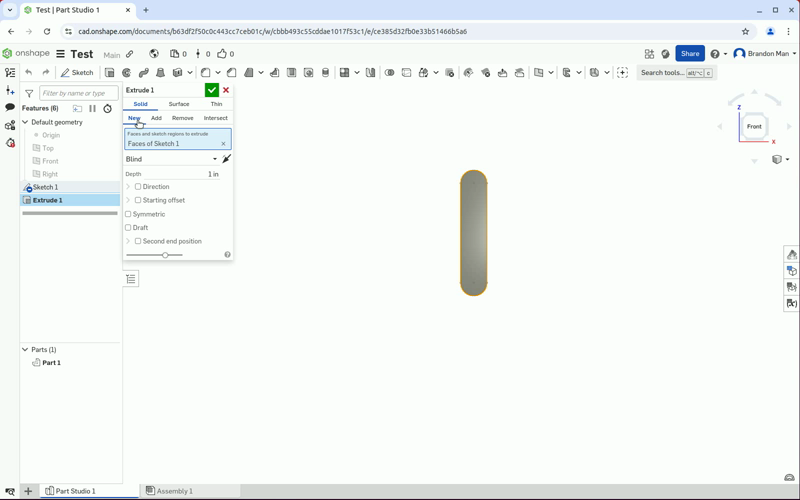
key(tab, 4)
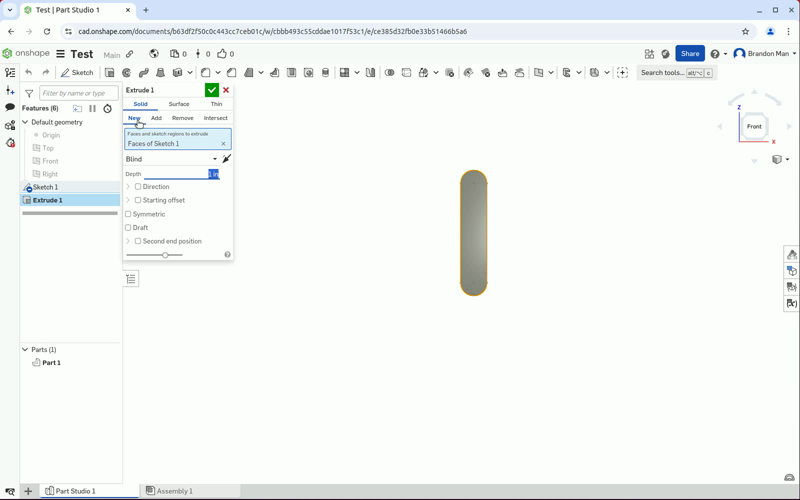
text(2.166)
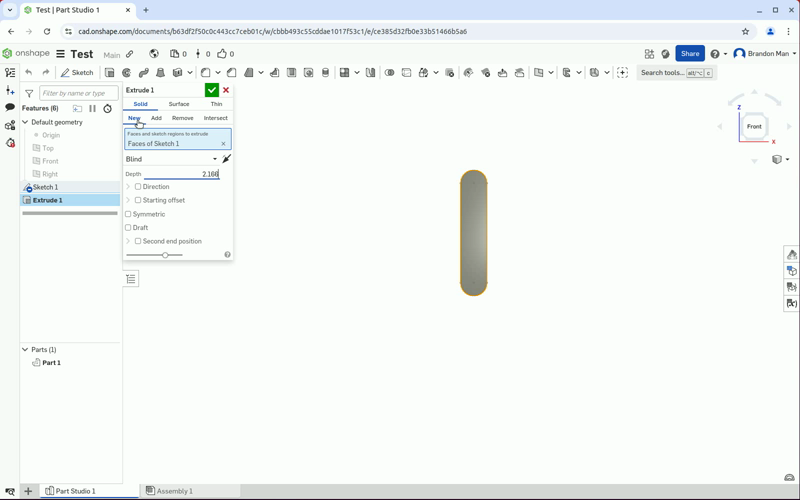
key(enter)
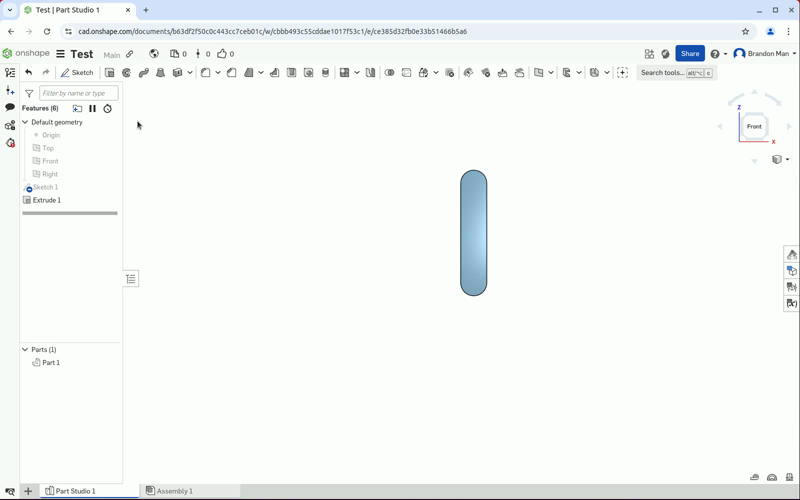
key(shift+h)
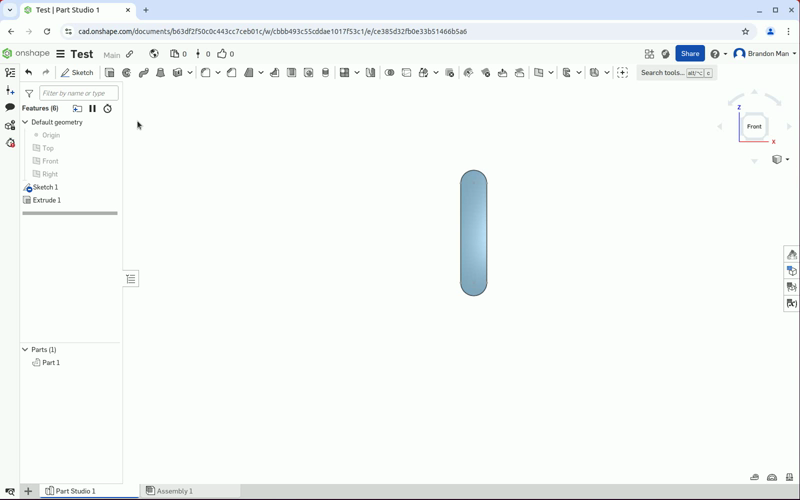
key(shift+h)
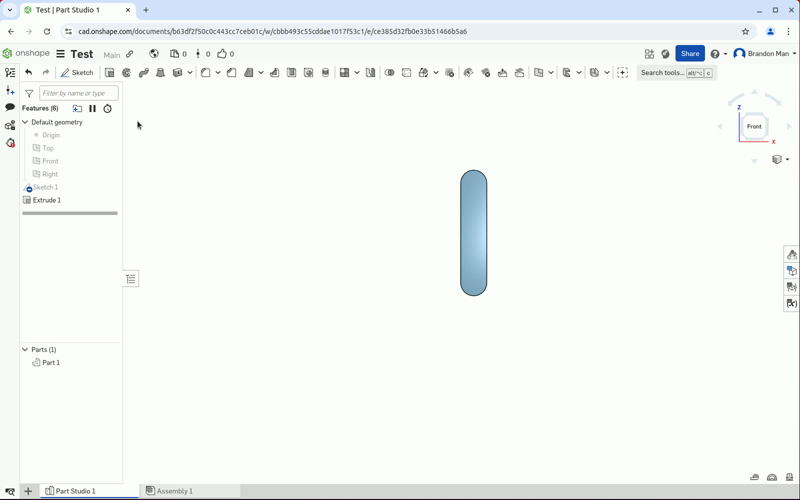
mouse_move(73, 189)
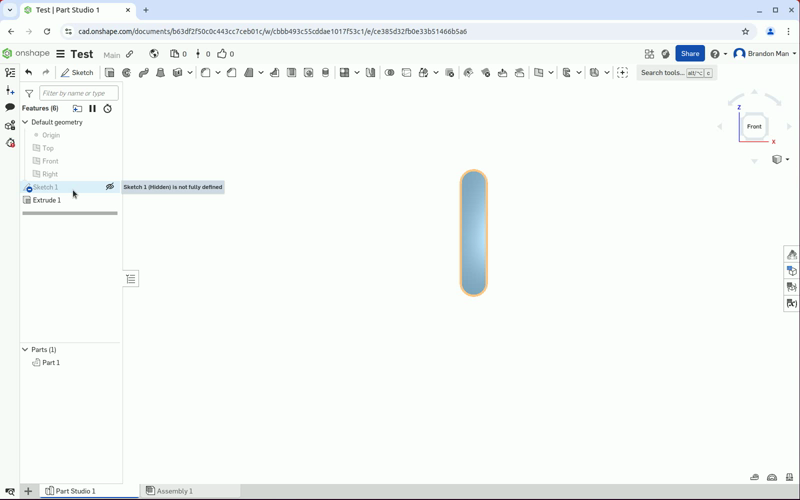
click(73, 189)
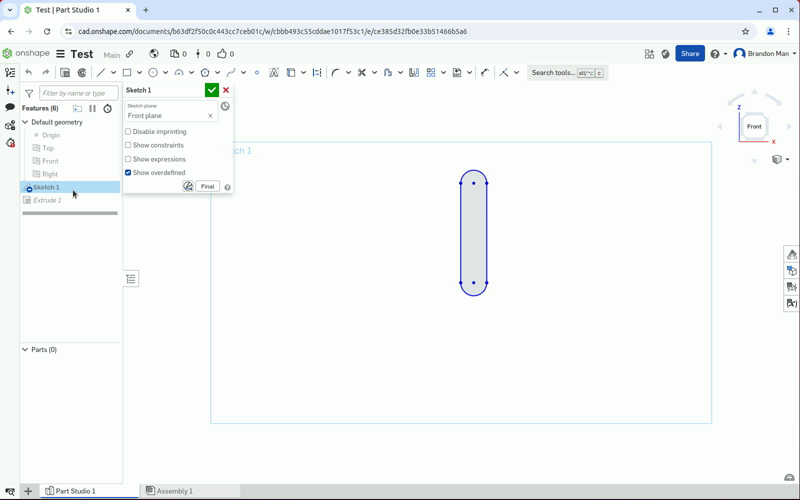
mouse_move(229, 92)
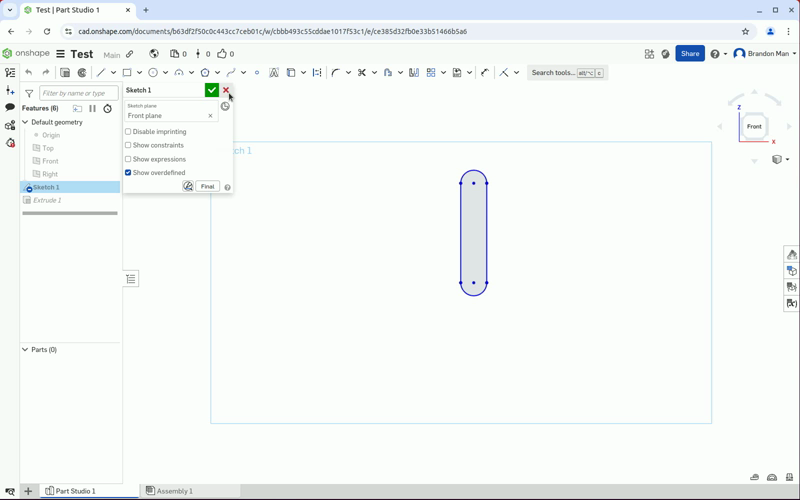
click(229, 92)
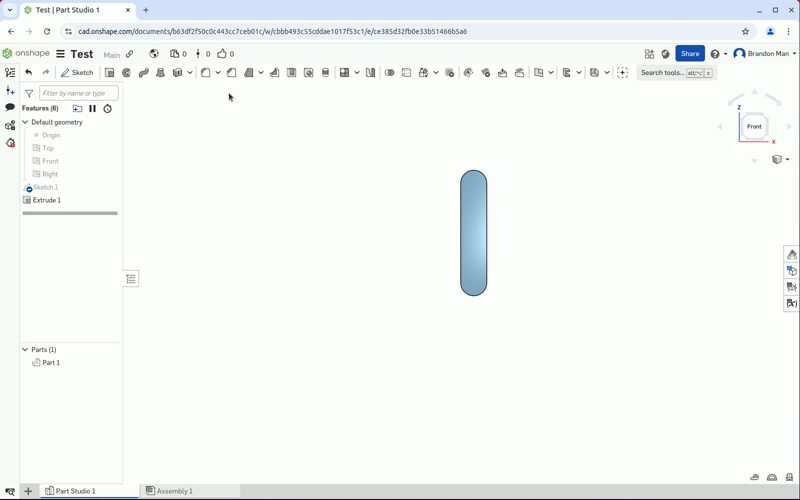
mouse_move(541, 75)
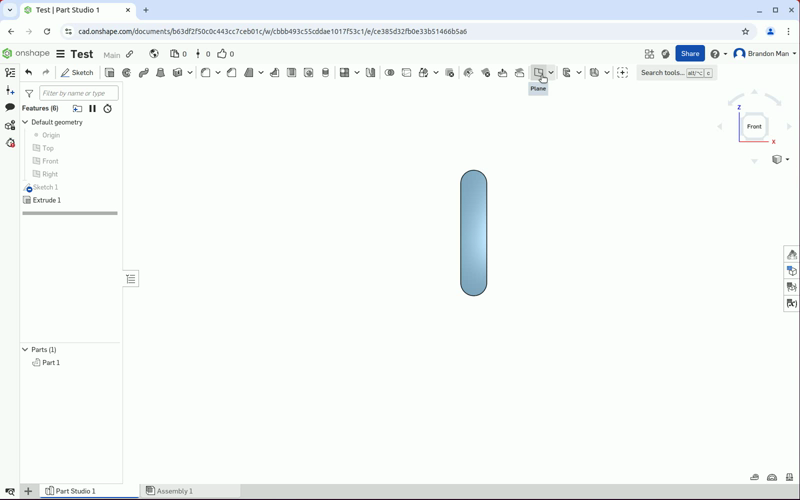
click(541, 75)
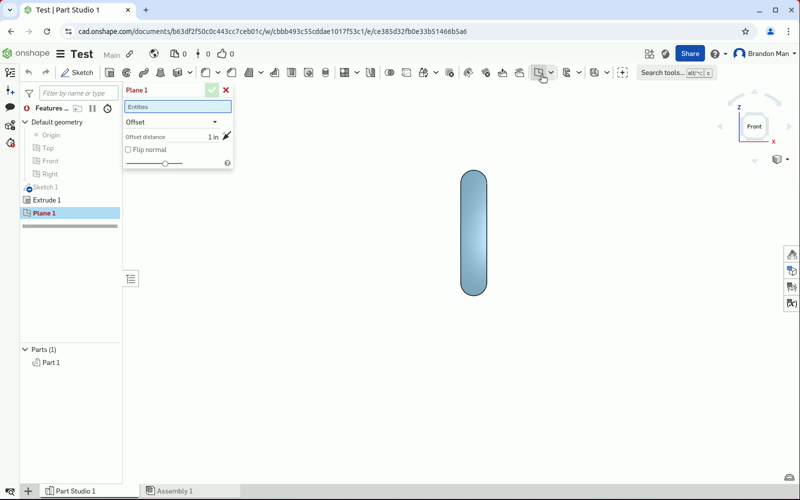
mouse_move(73, 163)
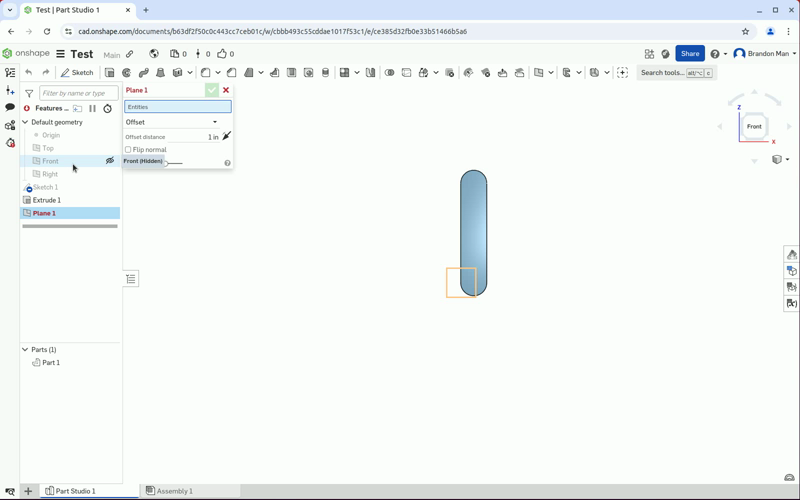
click(73, 163)
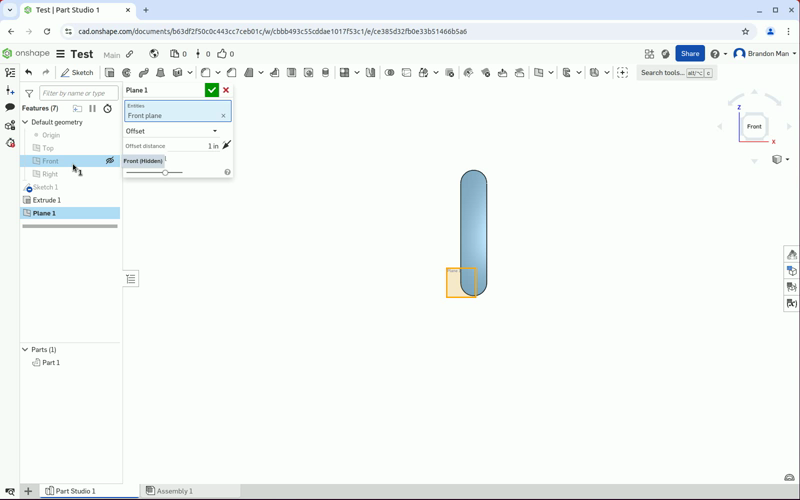
key(tab, 2)
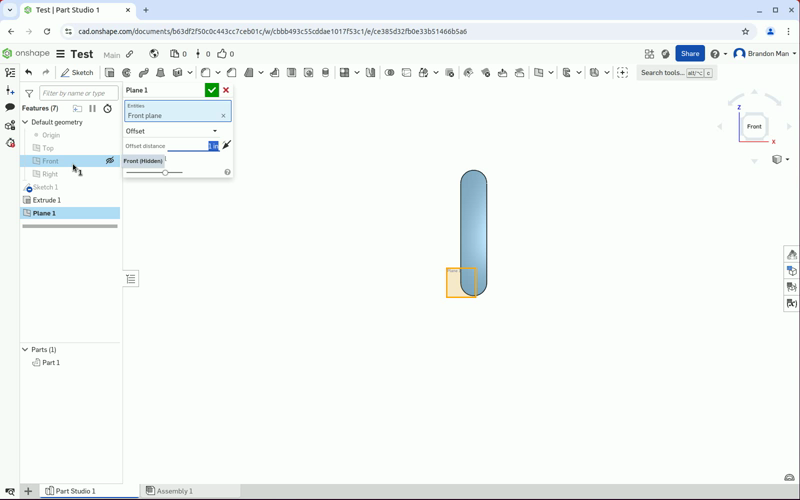
text(2.157)
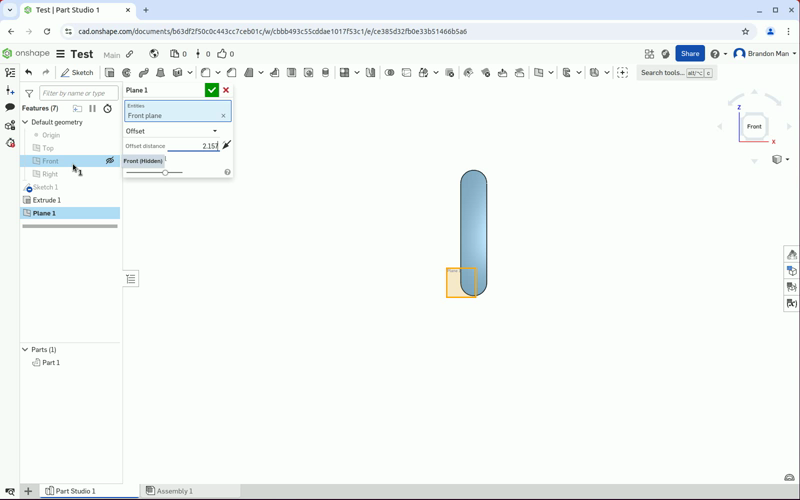
key(enter, 2)
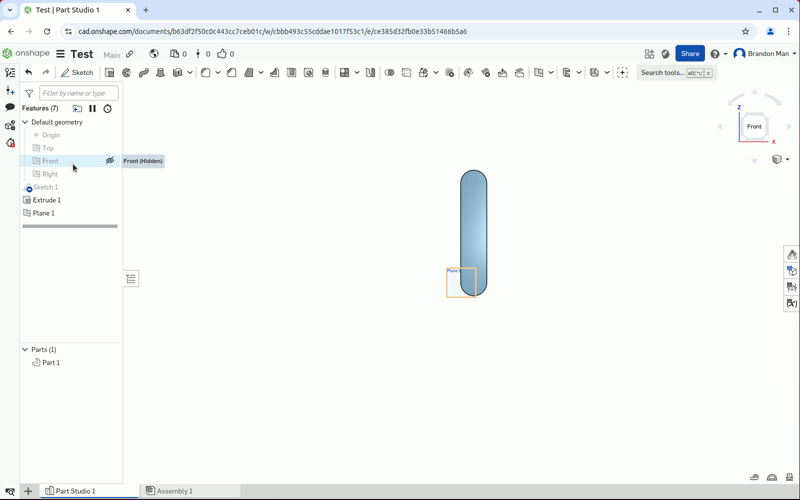
key(shift+s)
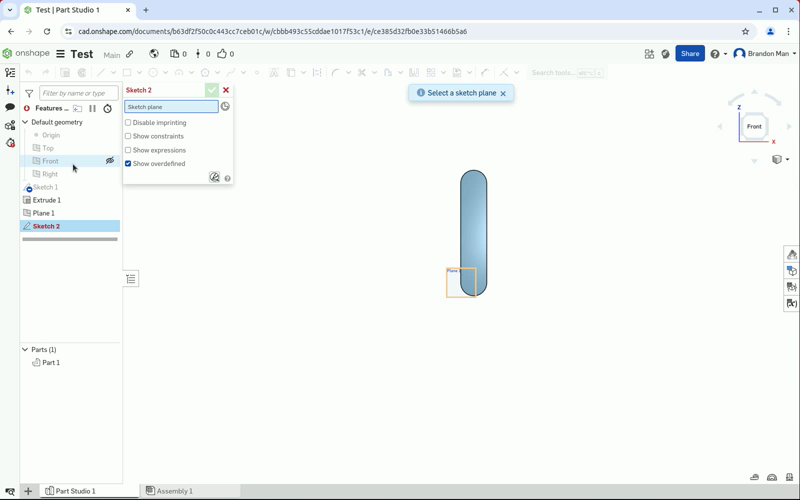
mouse_move(73, 215)
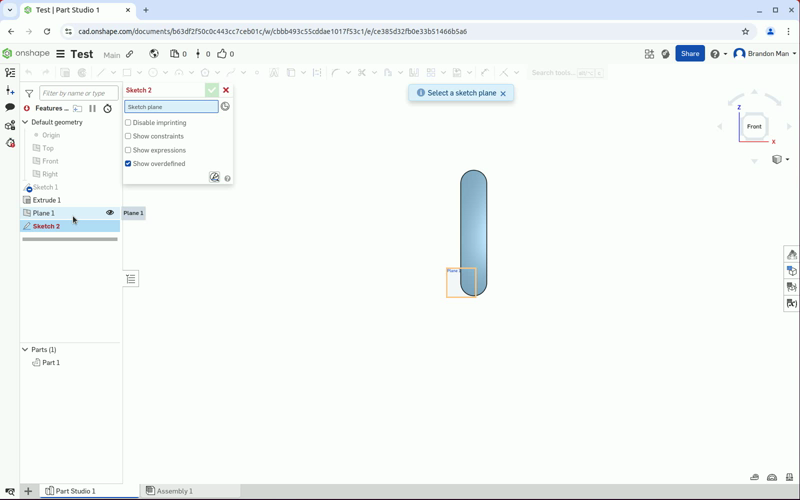
click(73, 215)
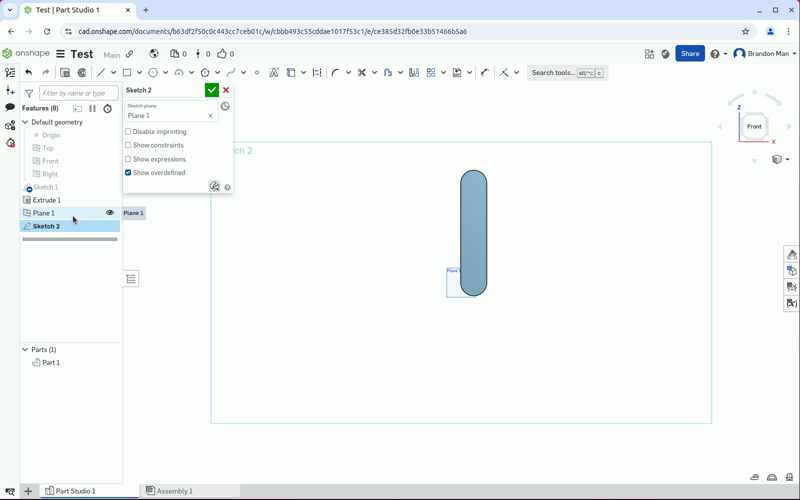
mouse_move(73, 352)
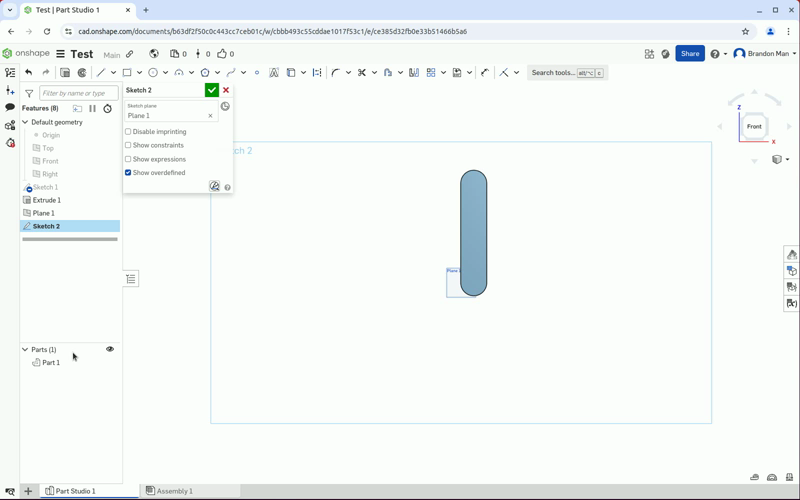
key(y)
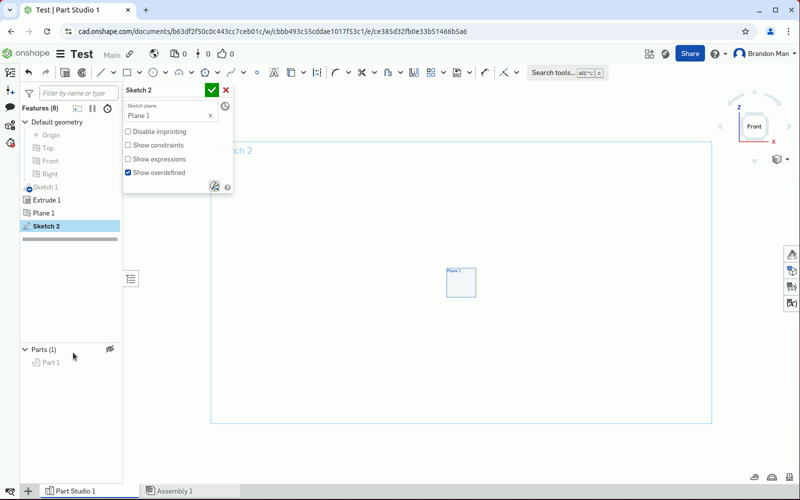
key(c)
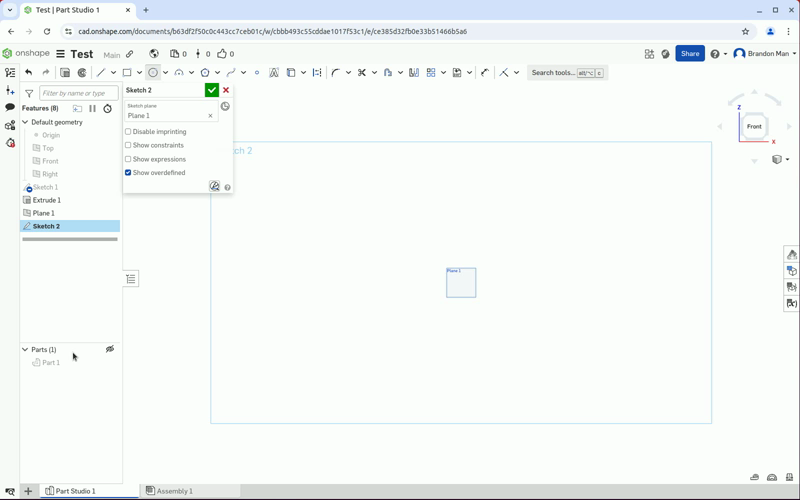
key_down(shift)
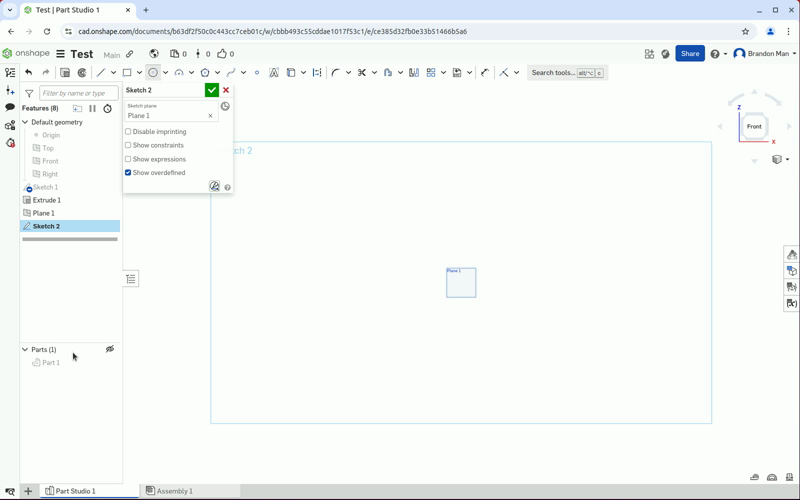
mouse_move(474, 183)
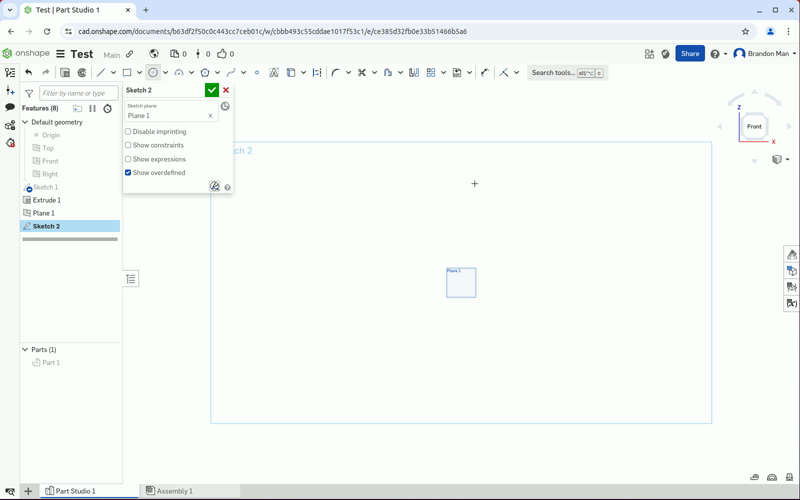
click(474, 183)
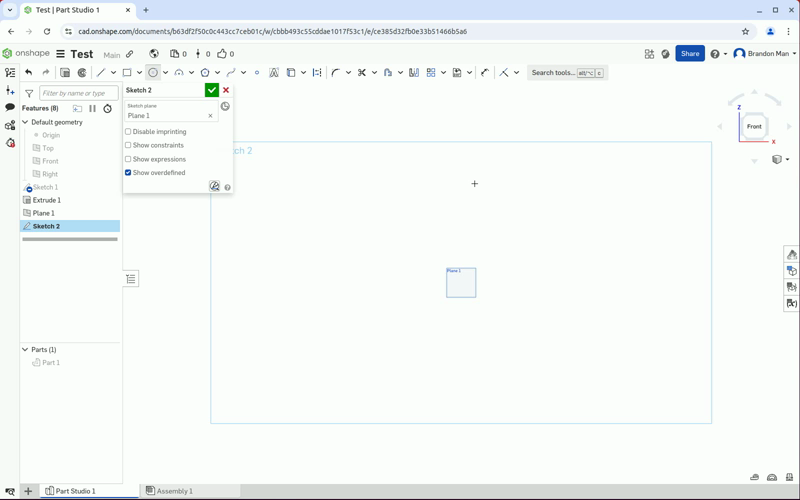
key_up(shift)
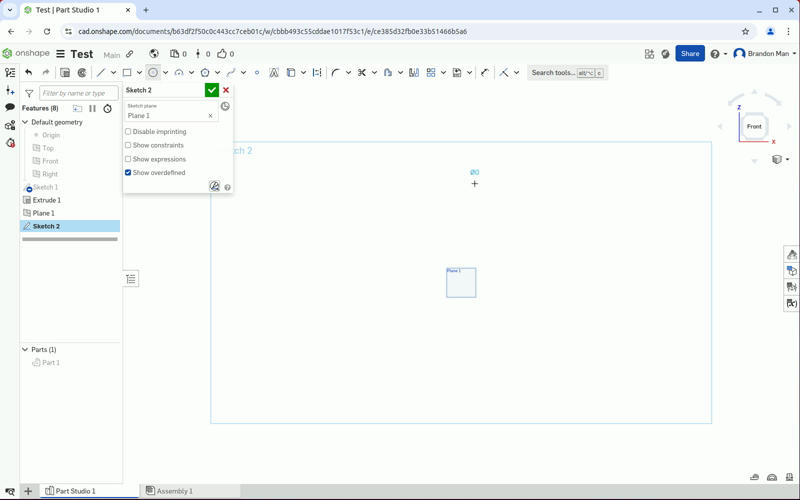
mouse_move(481, 183)
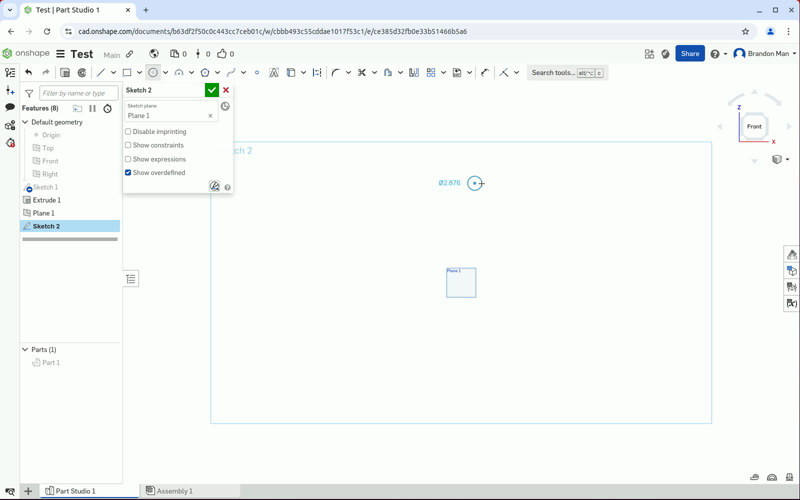
click(481, 183)
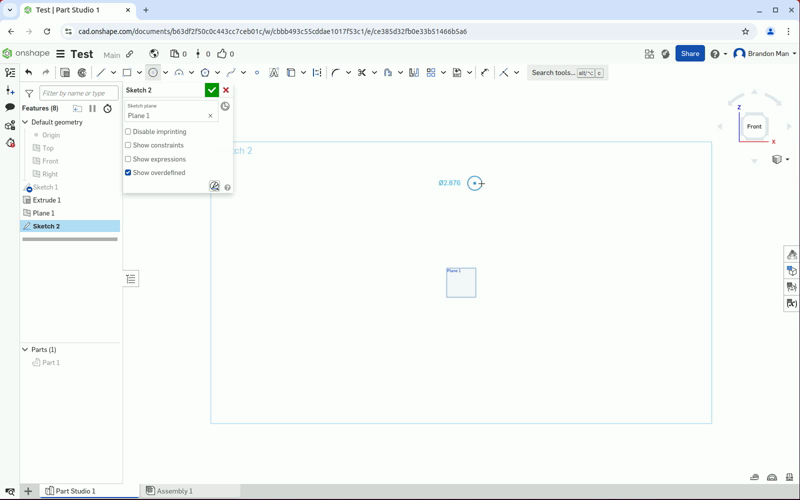
key(esc)
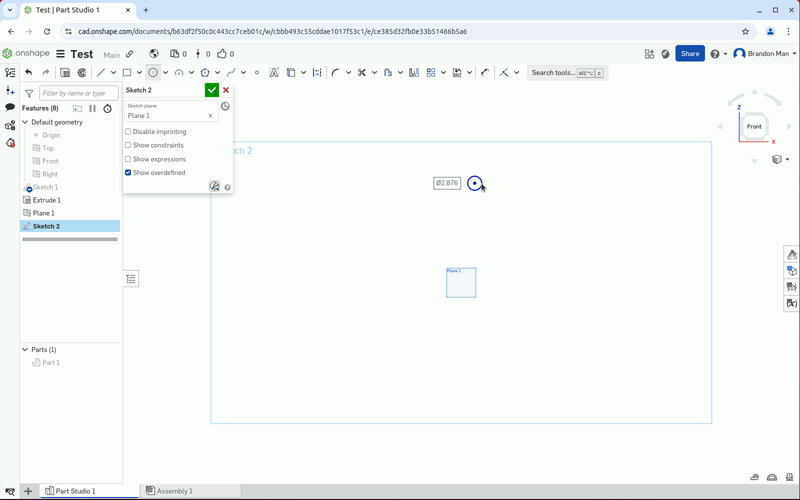
mouse_move(471, 187)
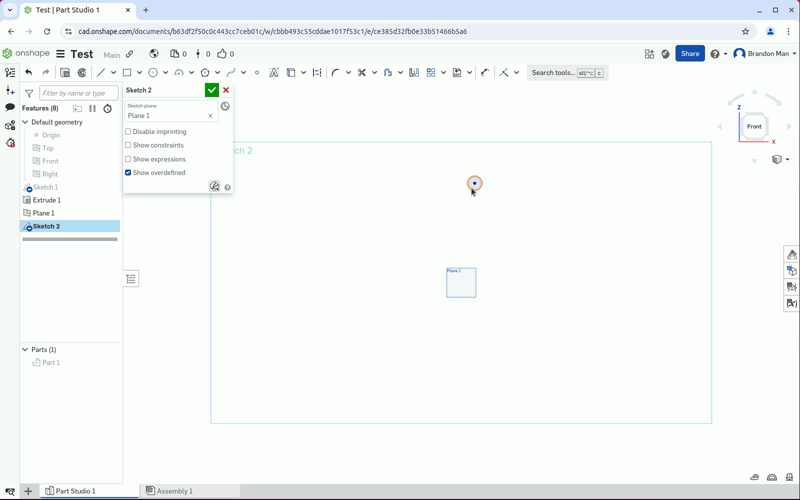
scroll(6)
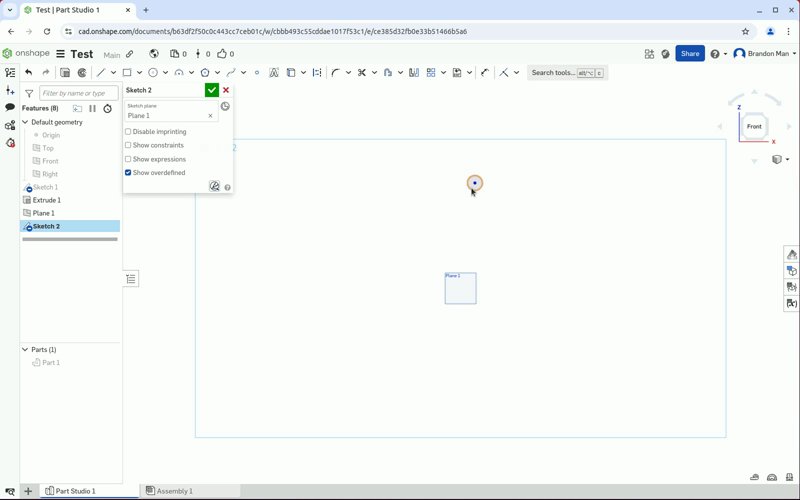
scroll(6)
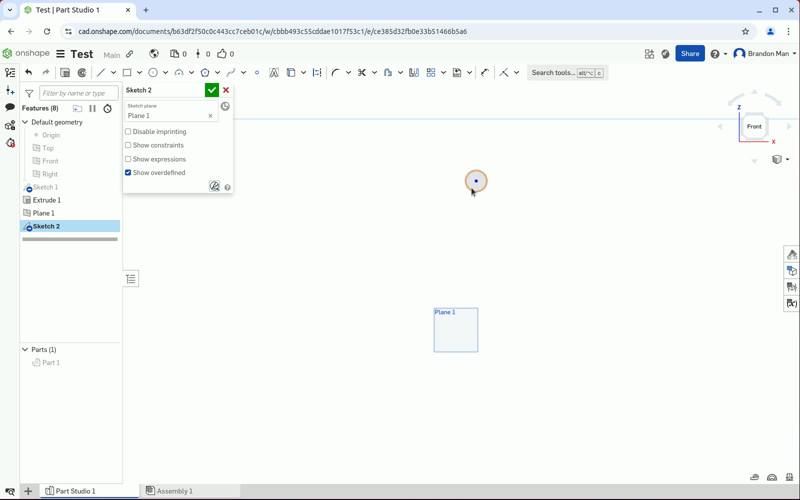
scroll(6)
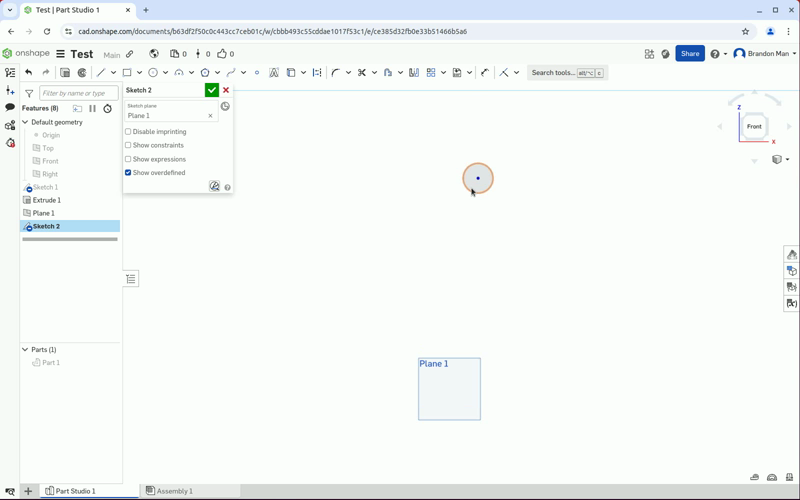
scroll(6)
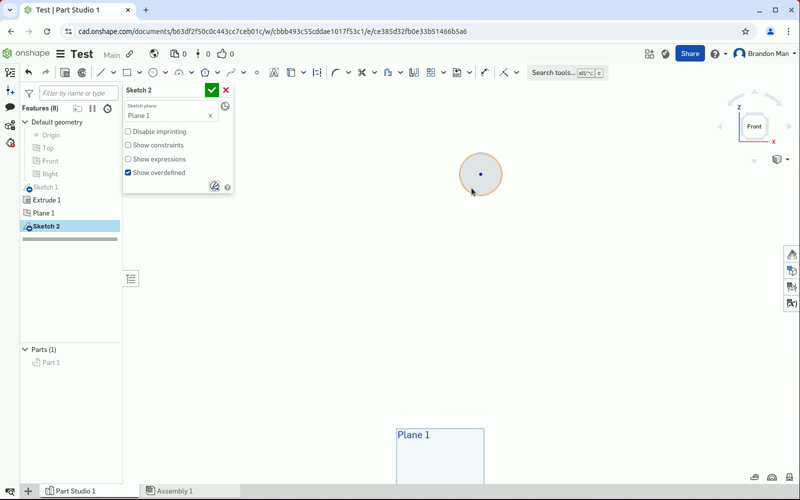
scroll(6)
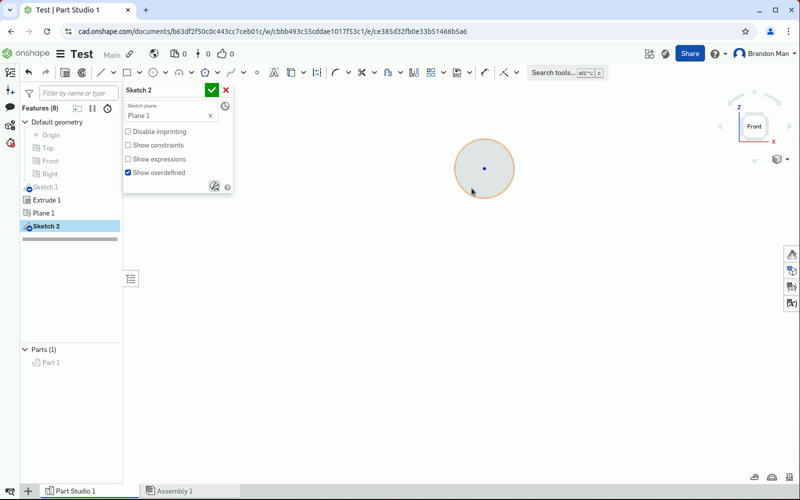
scroll(6)
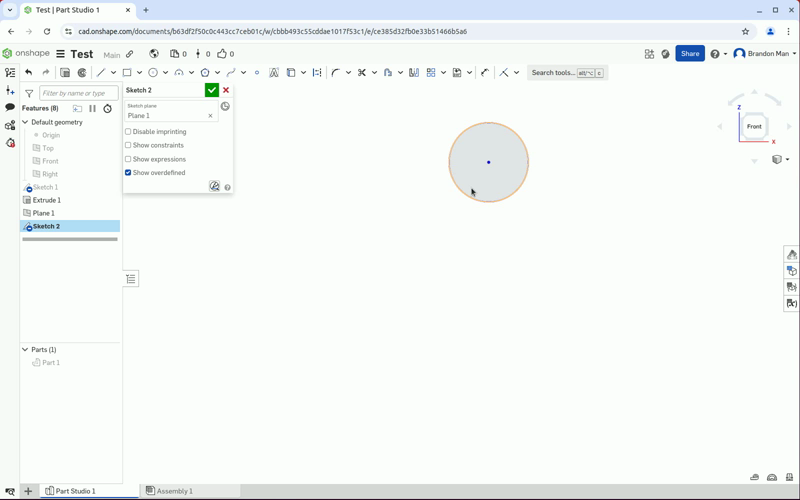
scroll(6)
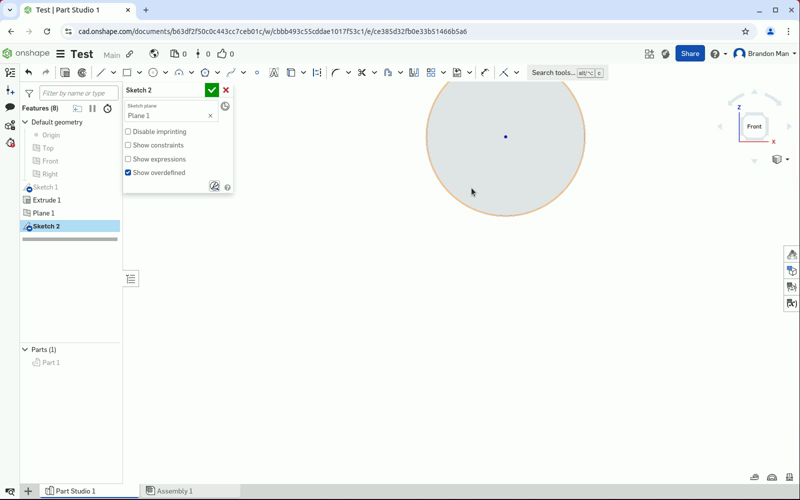
click(471, 187)
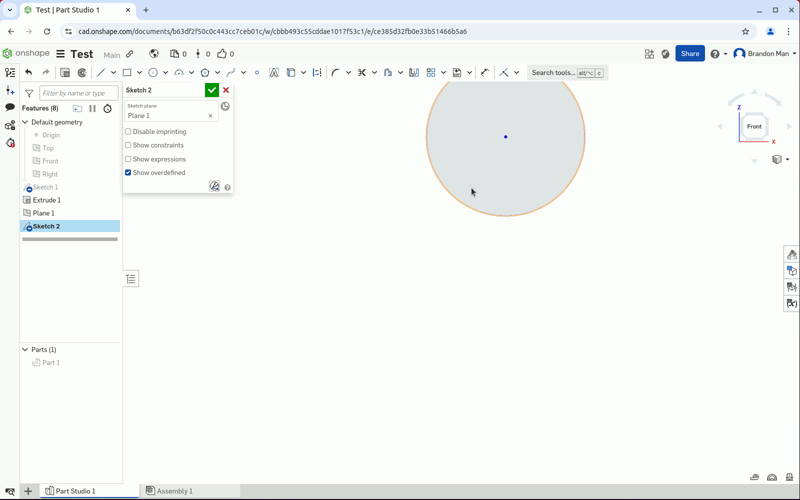
scroll(-6)
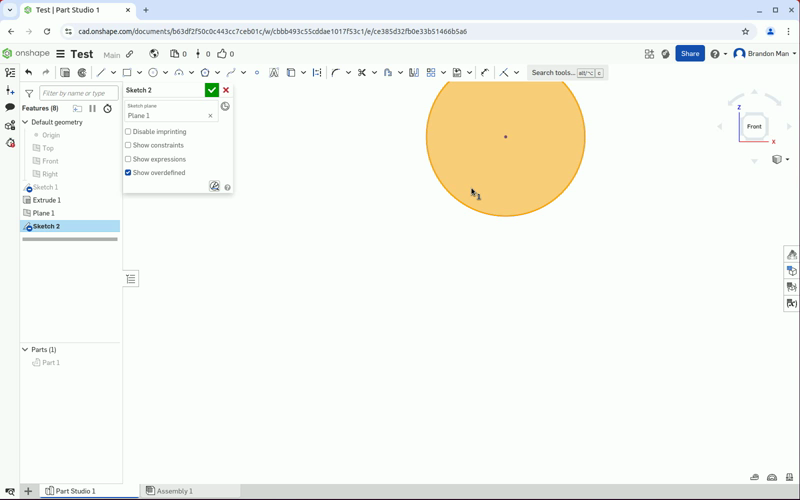
scroll(-6)
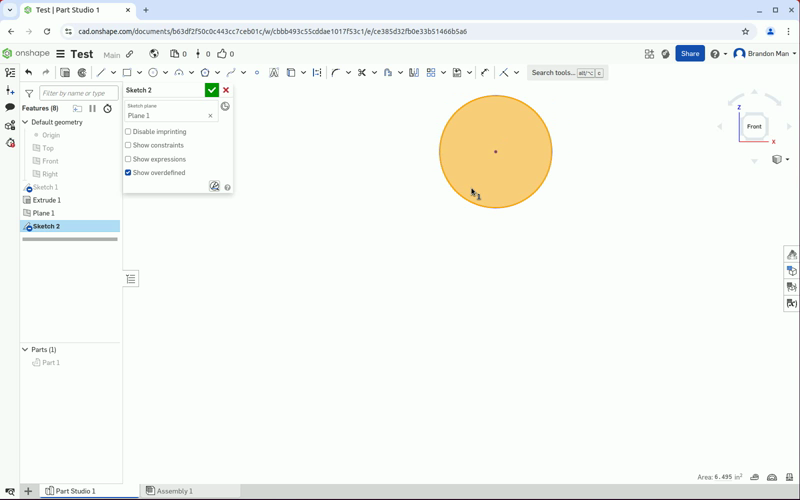
scroll(-6)
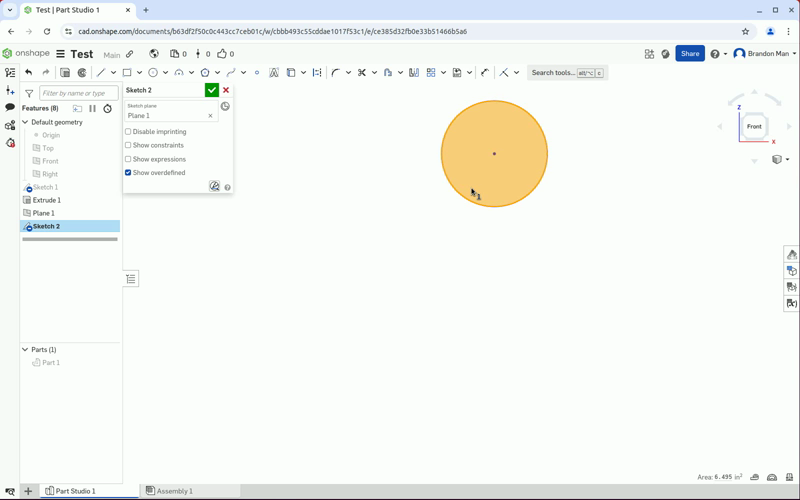
scroll(-6)
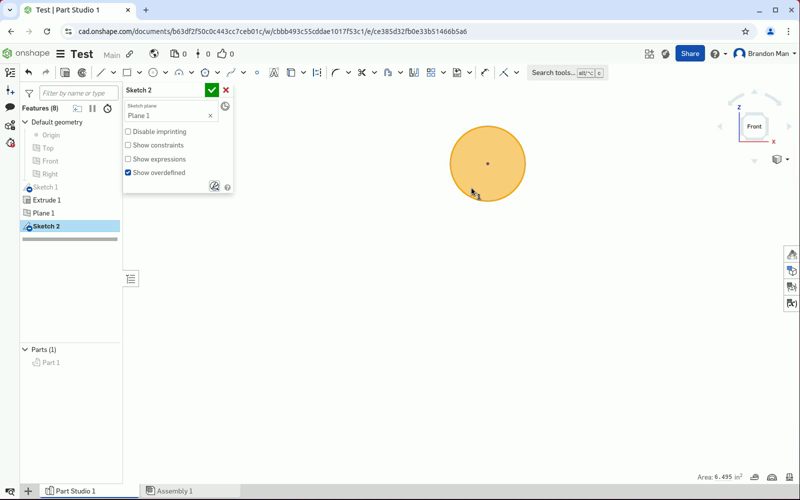
scroll(-6)
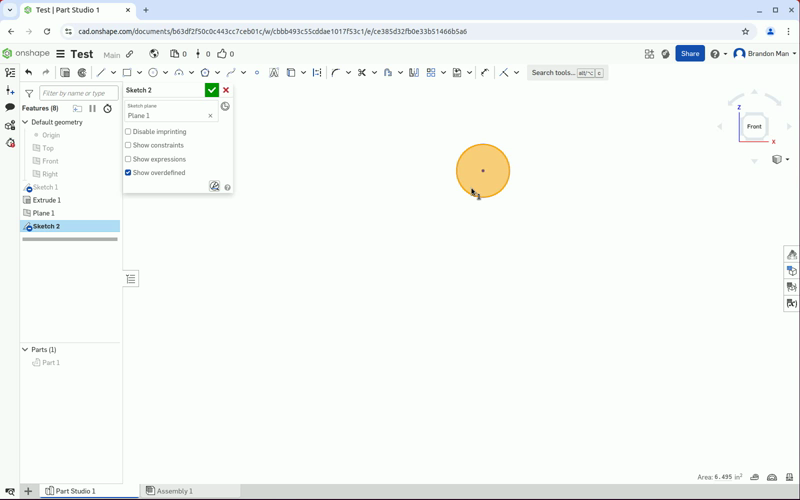
scroll(-6)
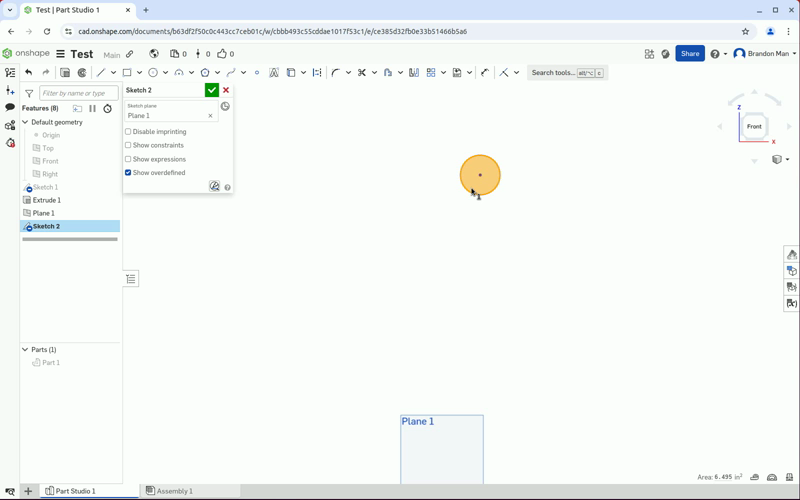
scroll(-6)
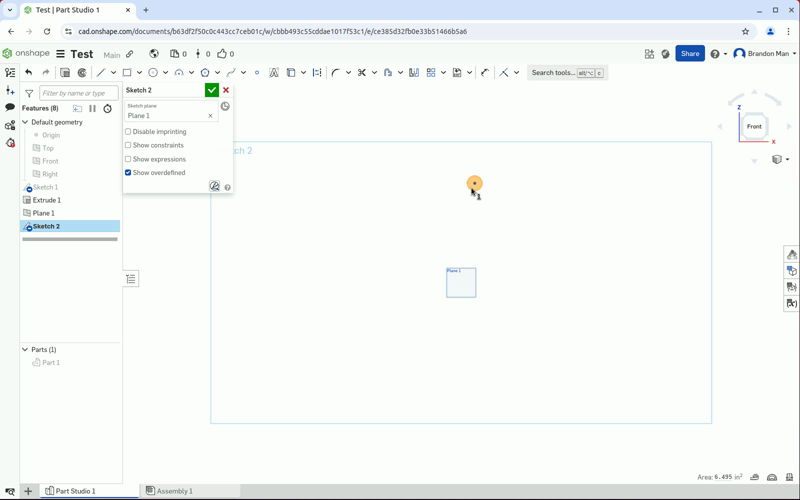
mouse_move(73, 352)
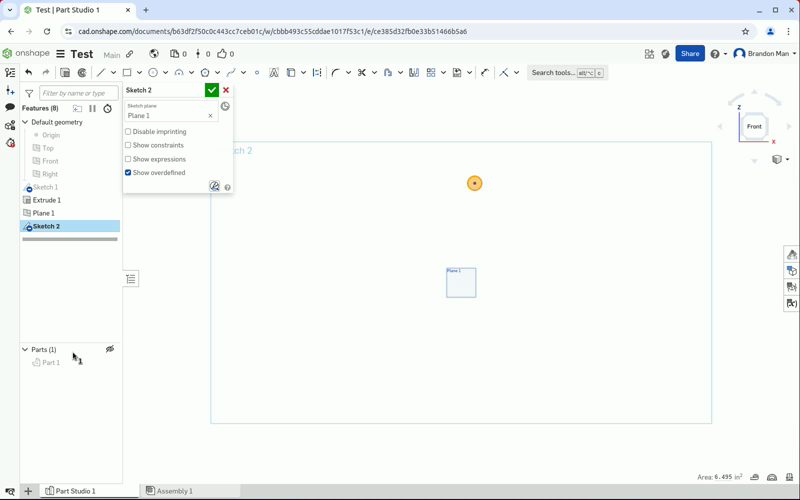
key(shift+y)
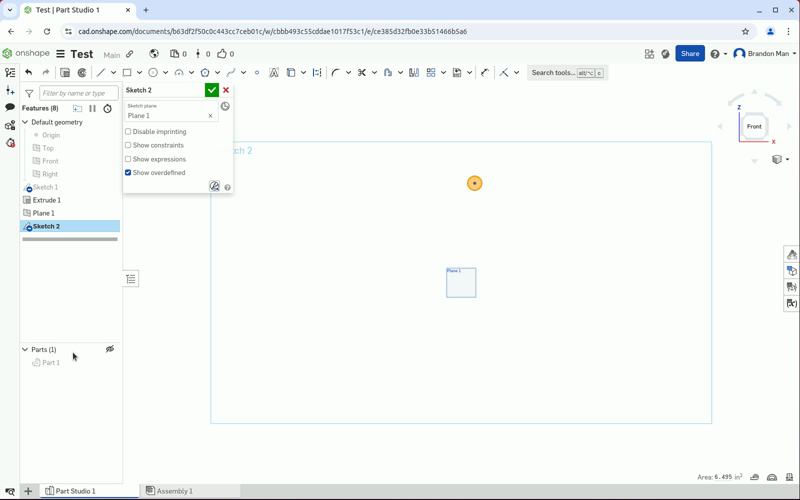
key(shift+e)
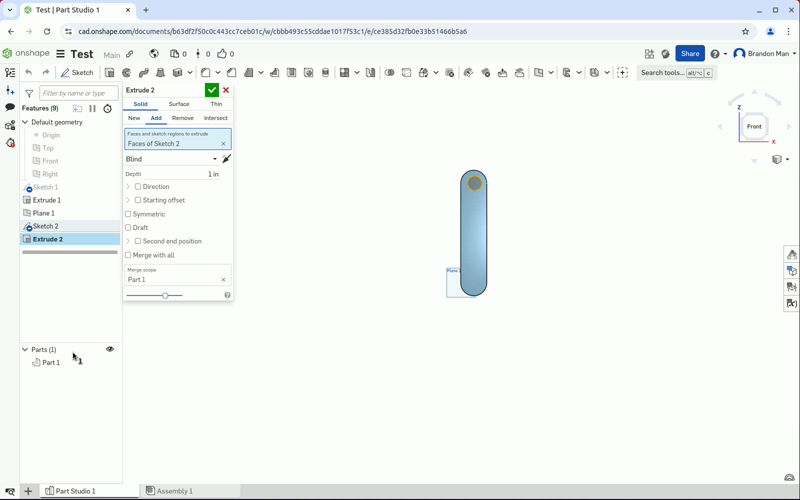
mouse_move(143, 106)
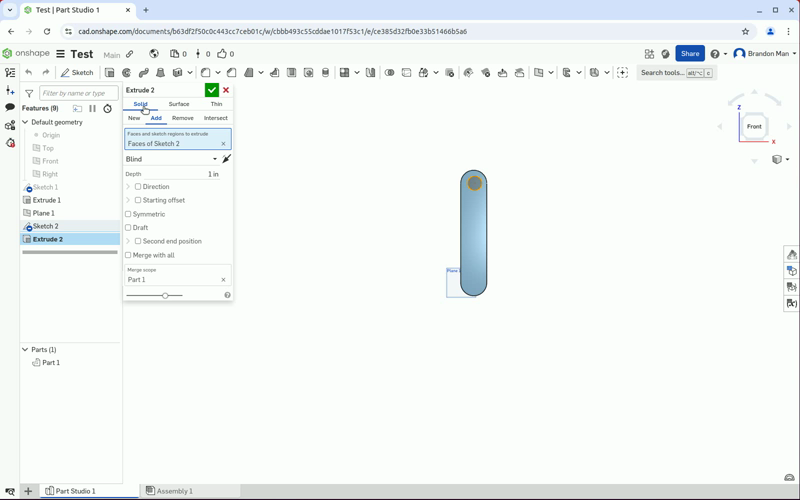
click(143, 106)
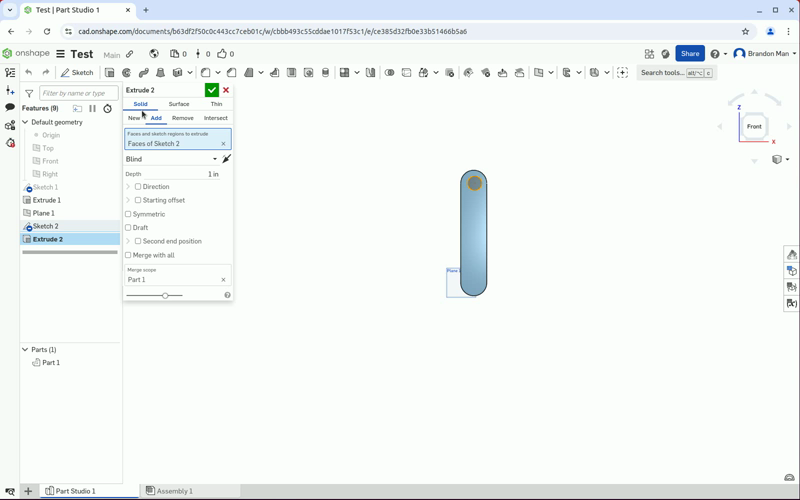
mouse_move(137, 120)
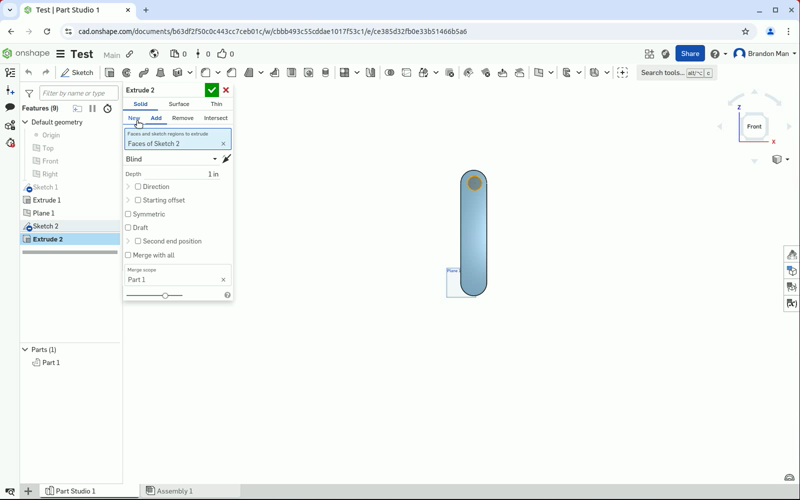
click(137, 120)
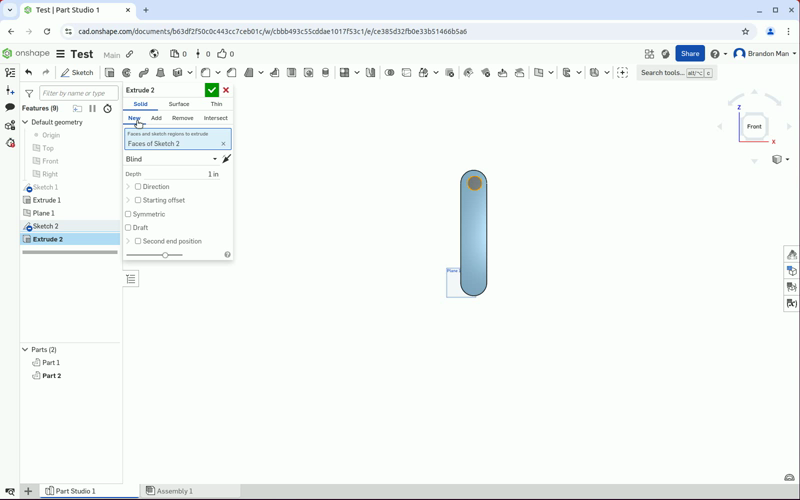
key(tab, 4)
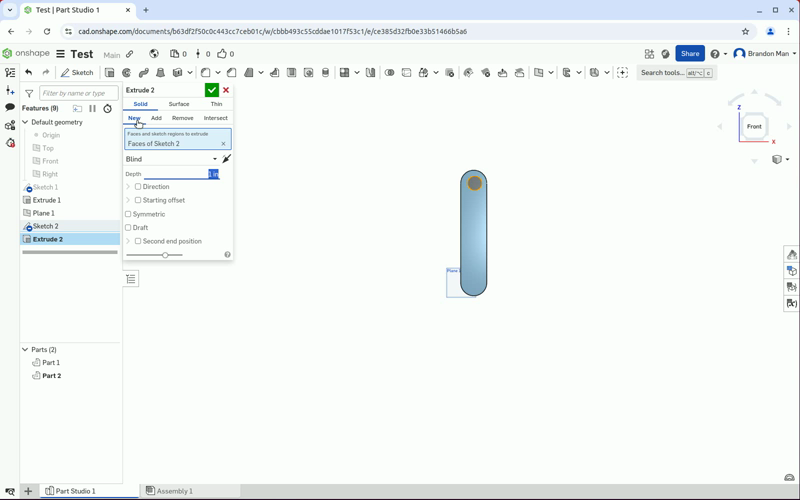
text(1.444)
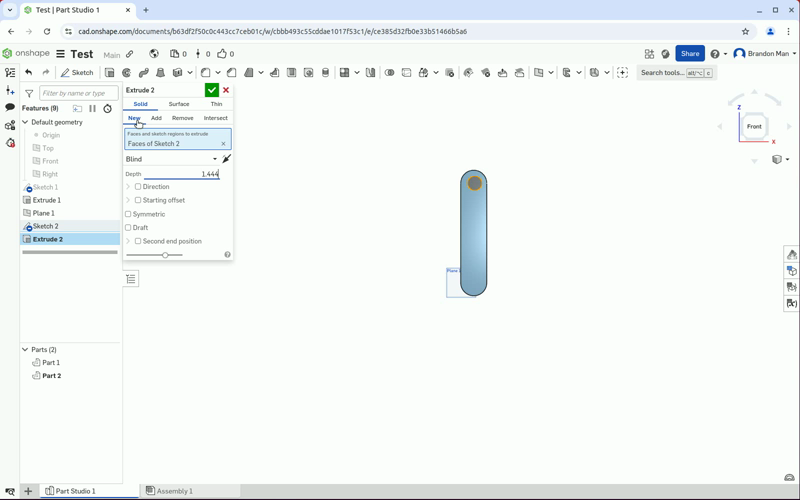
key(enter)
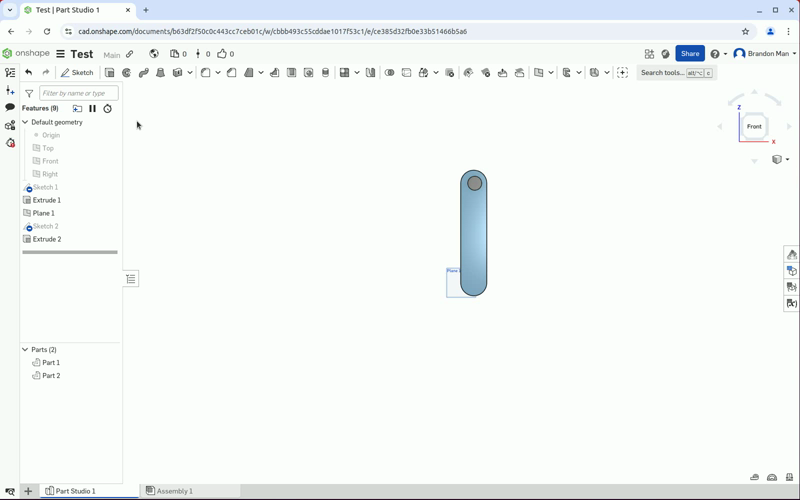
key(shift+h)
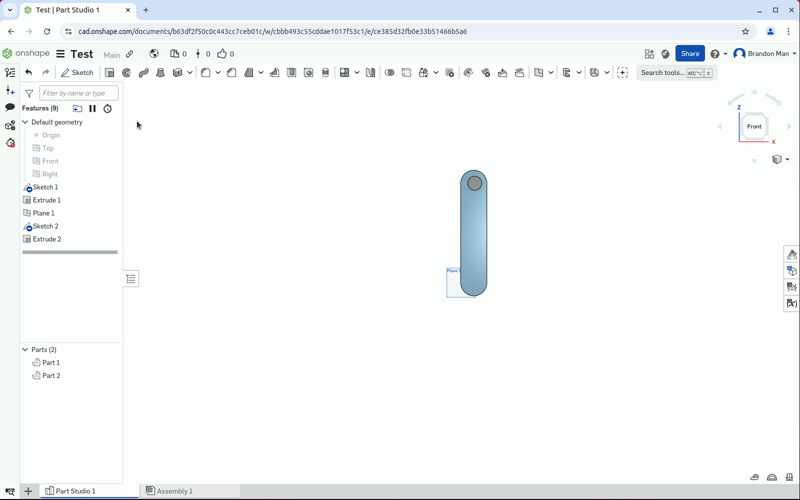
key(shift+h)
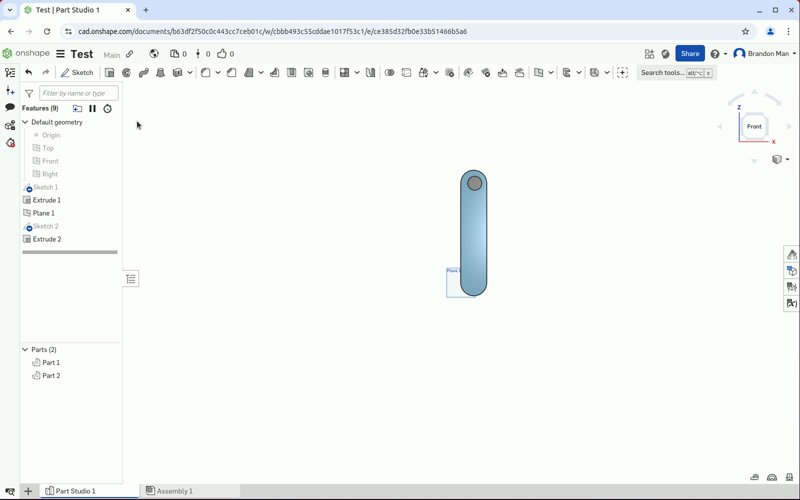
mouse_move(73, 189)
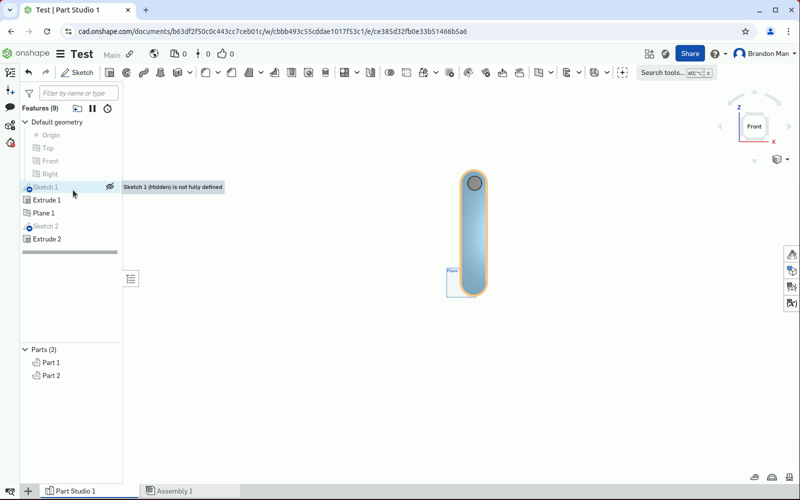
click(73, 189)
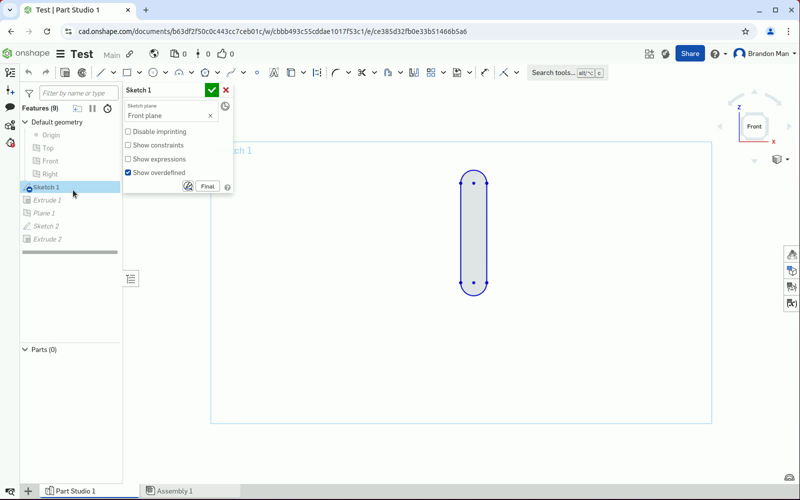
mouse_move(229, 92)
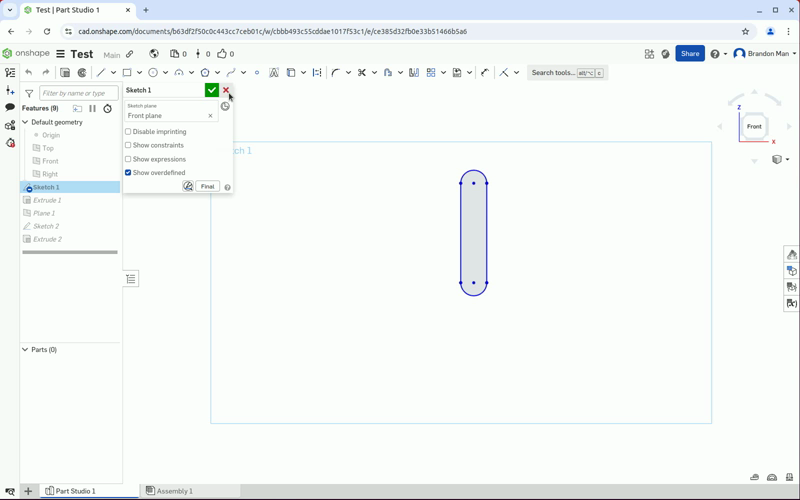
click(229, 92)
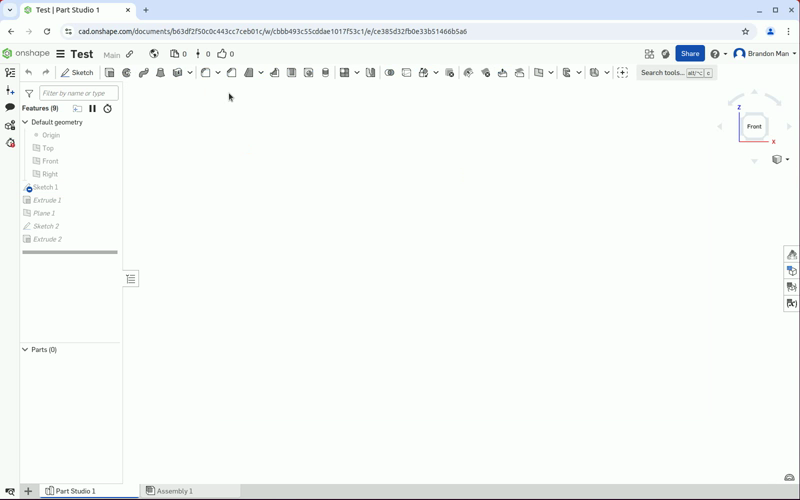
key(shift+s)
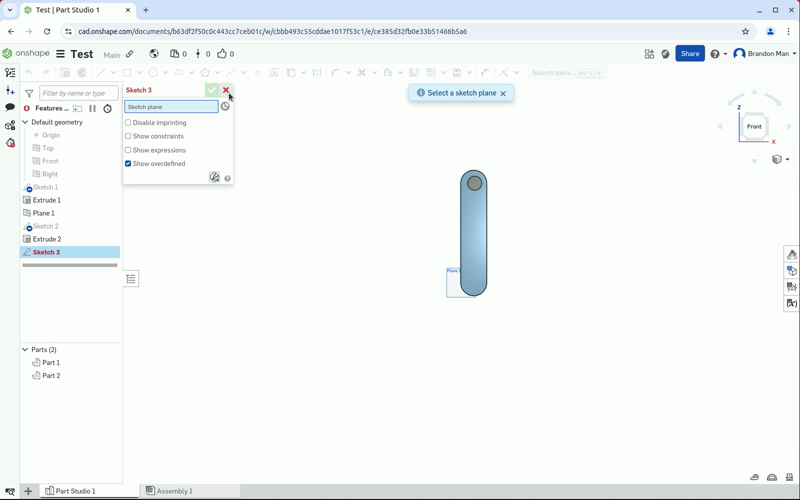
mouse_move(73, 215)
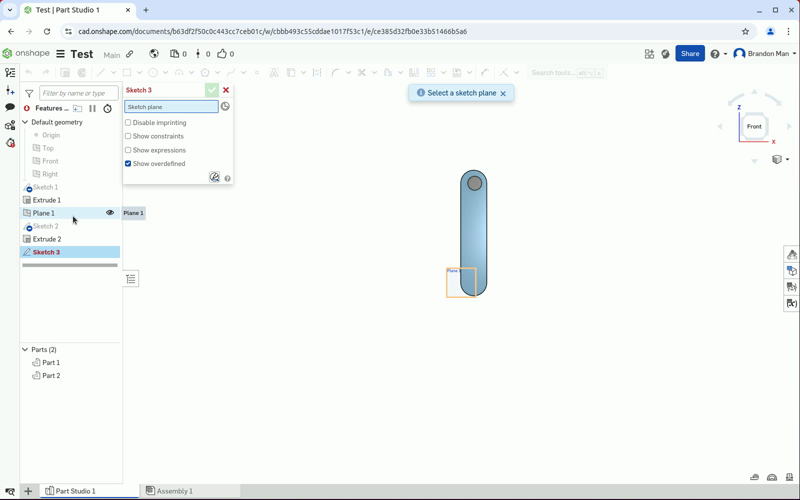
click(73, 215)
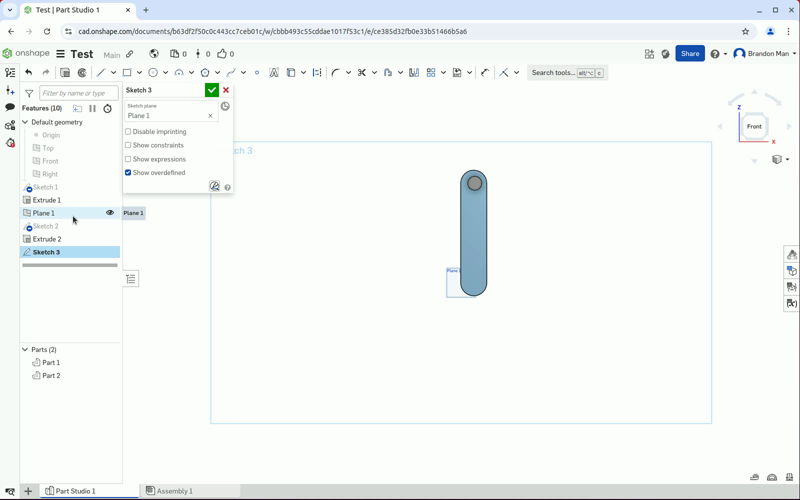
mouse_move(73, 352)
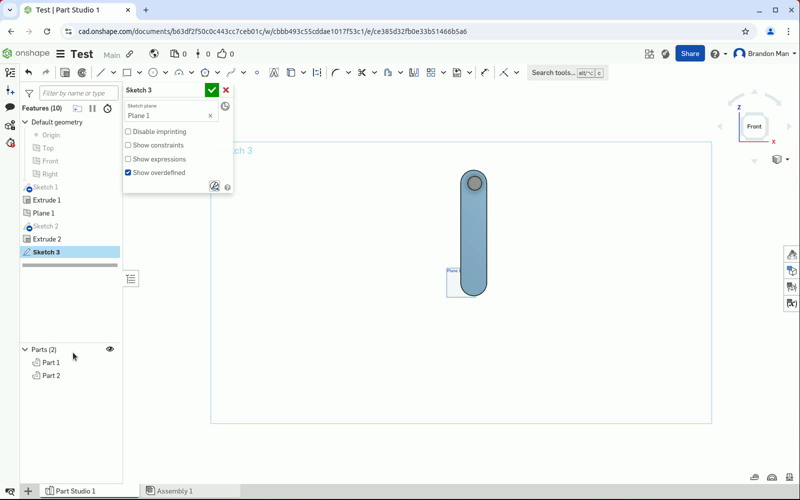
key(y)
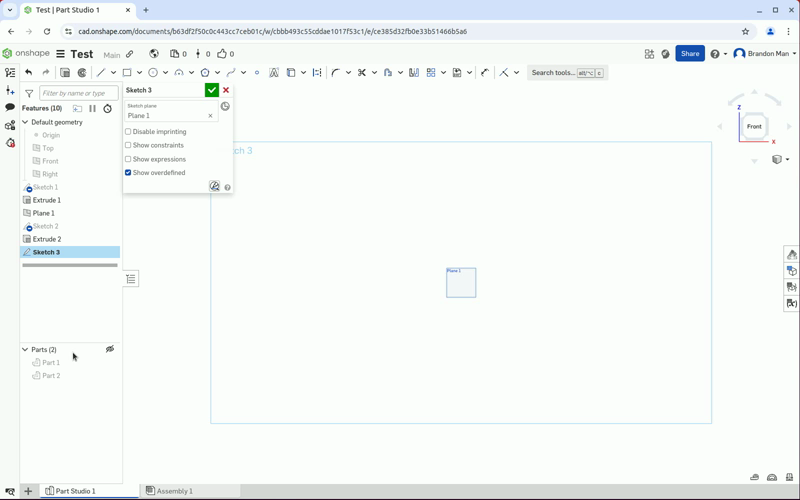
key(c)
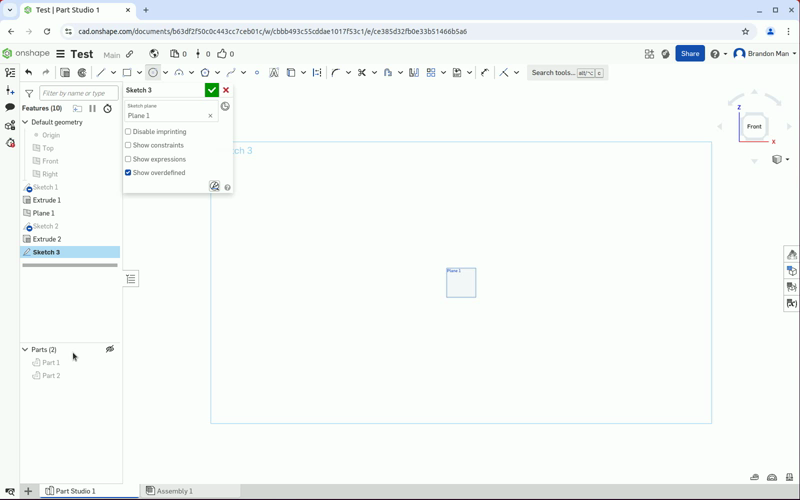
key_down(shift)
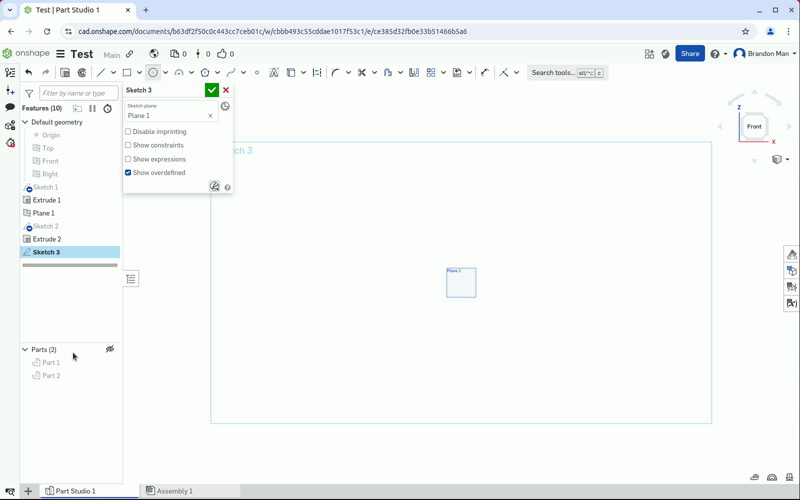
mouse_move(474, 282)
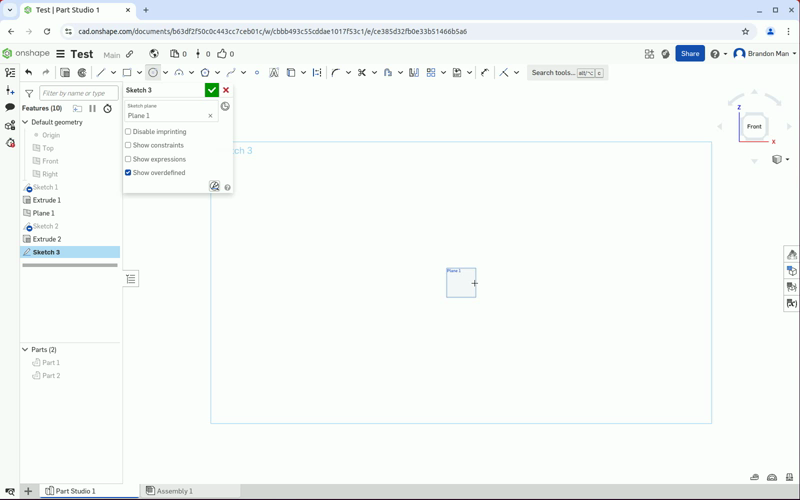
click(474, 282)
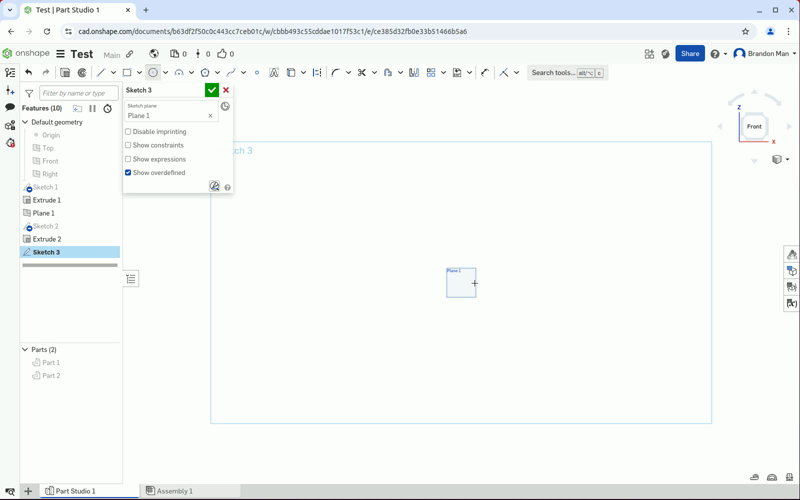
key_up(shift)
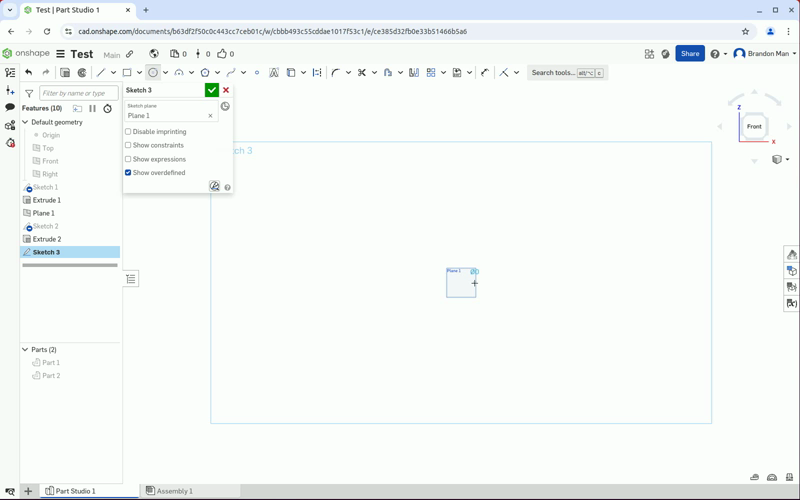
mouse_move(481, 282)
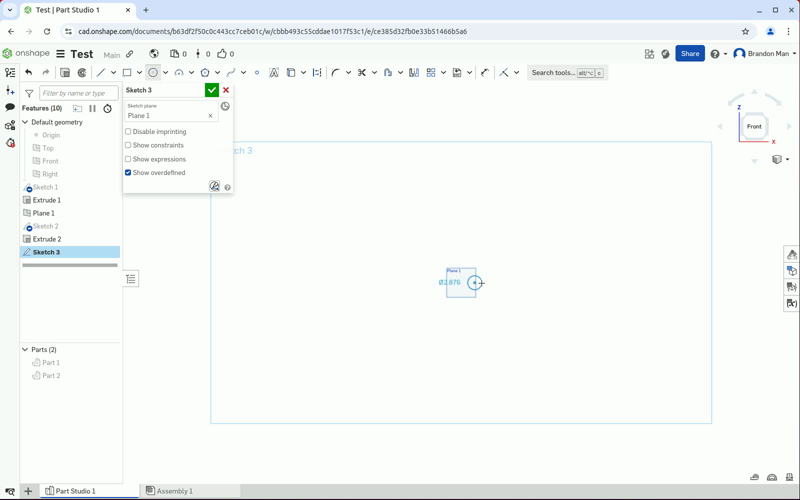
click(481, 282)
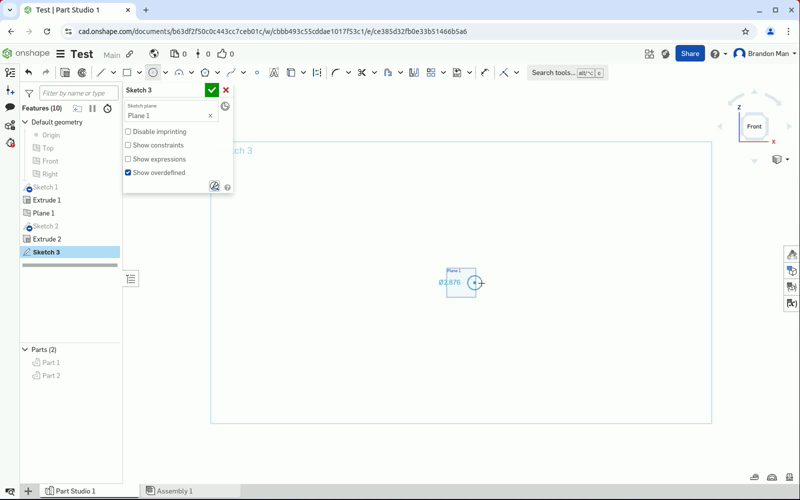
key(esc)
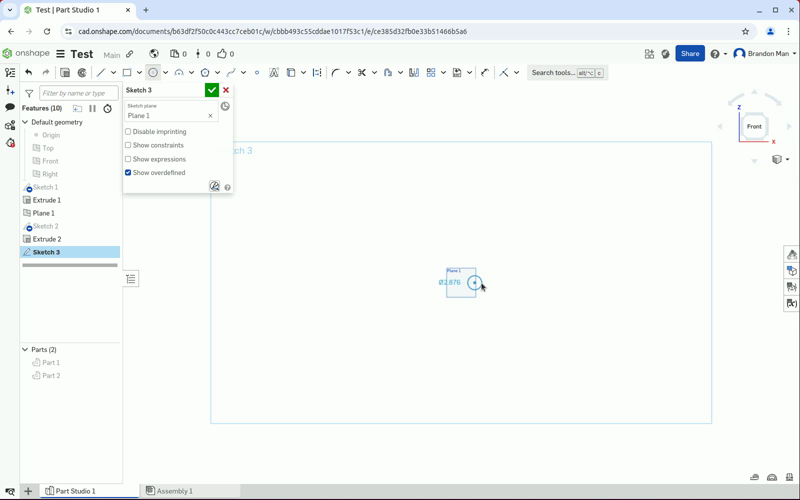
mouse_move(479, 278)
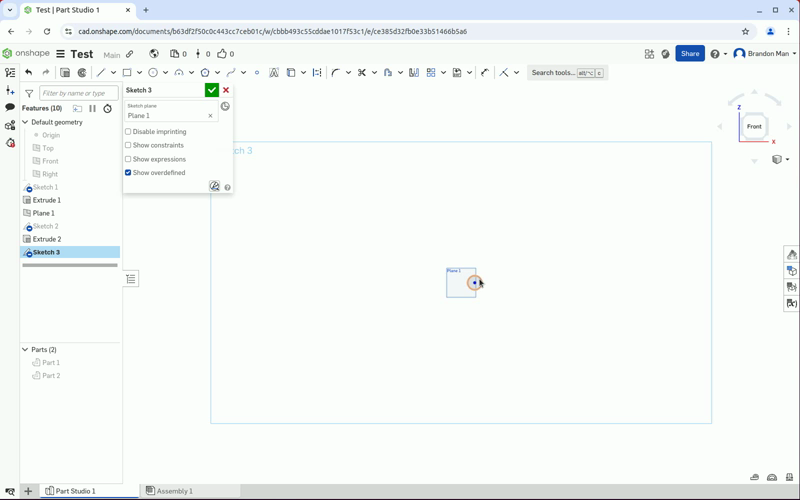
scroll(6)
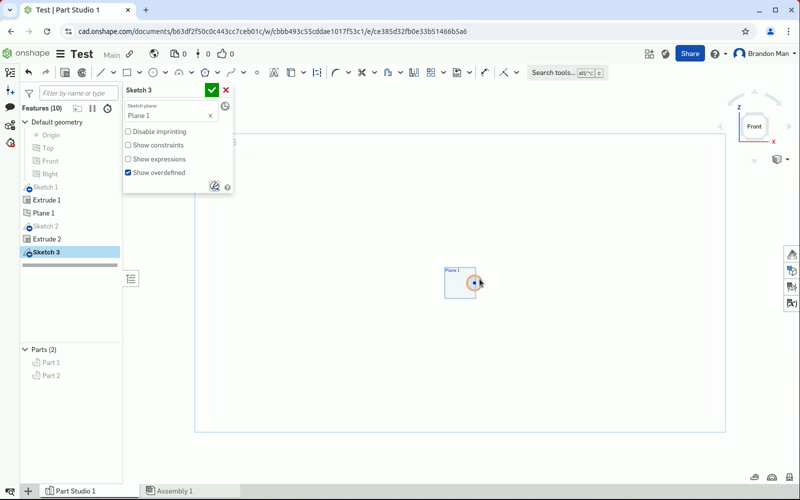
scroll(6)
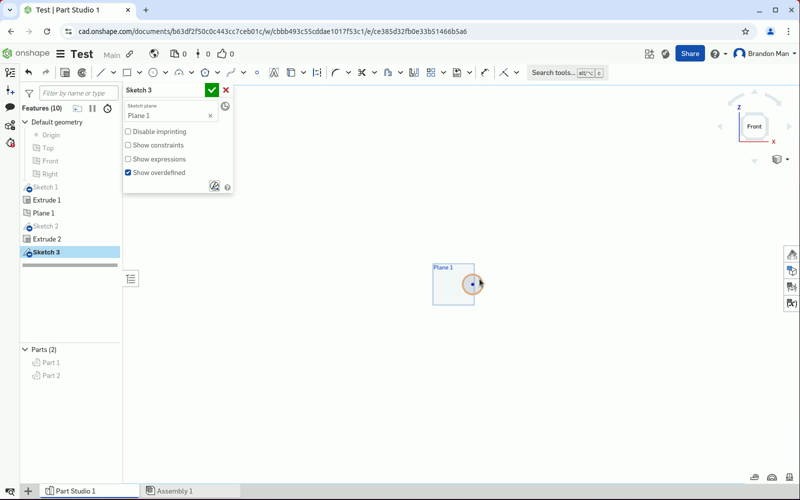
scroll(6)
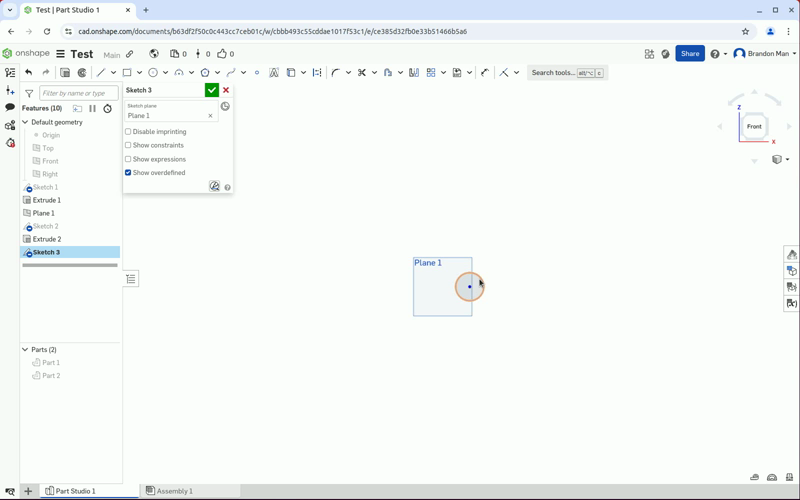
scroll(6)
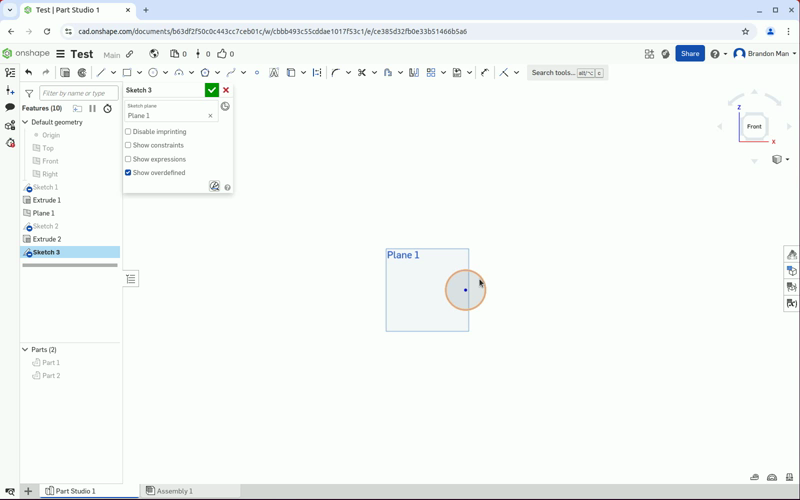
scroll(6)
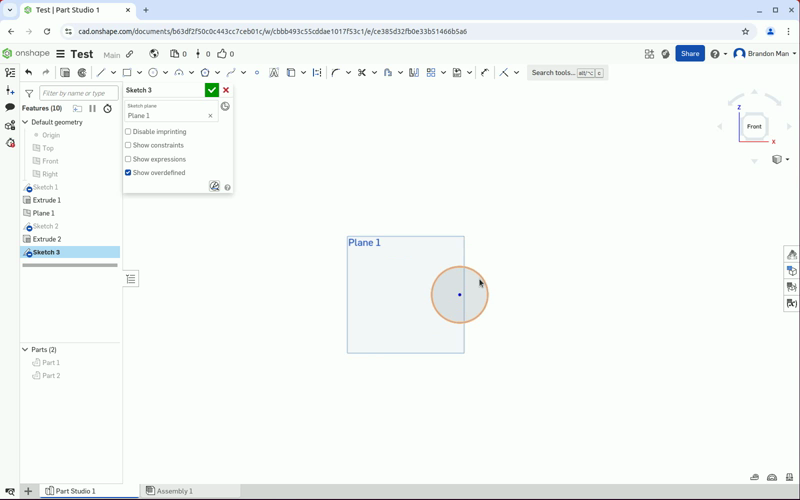
scroll(6)
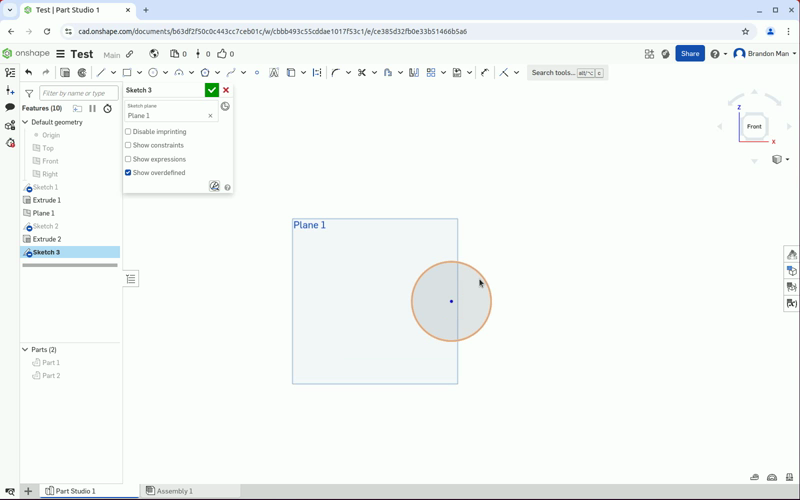
scroll(6)
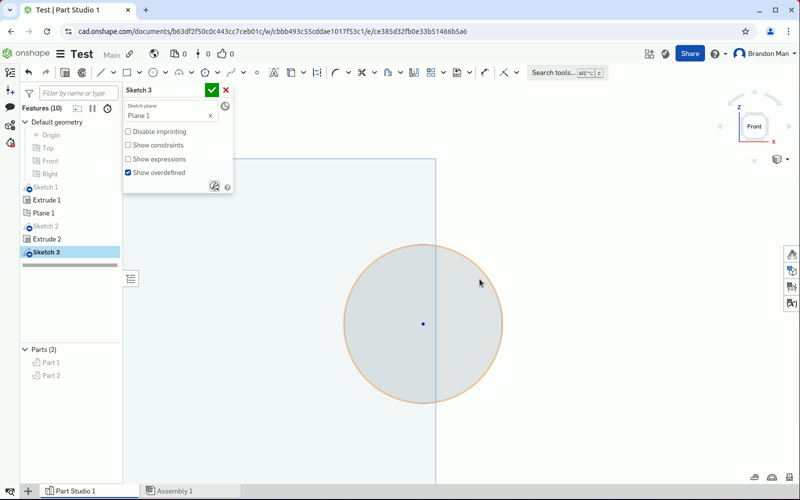
click(479, 278)
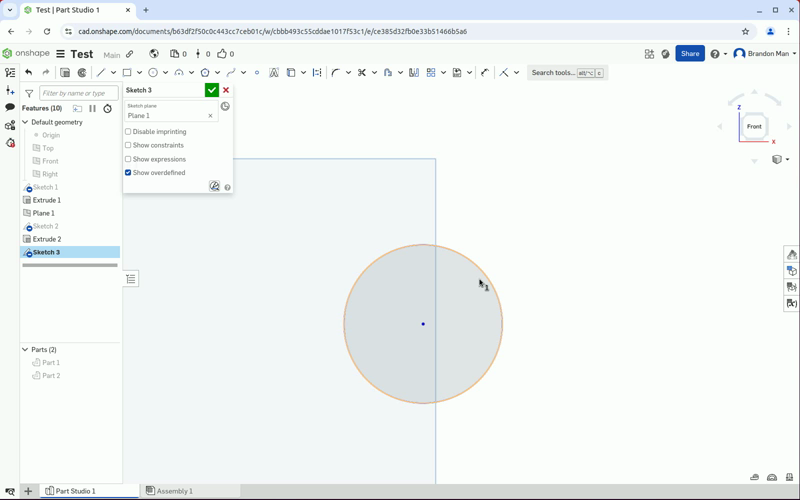
scroll(-6)
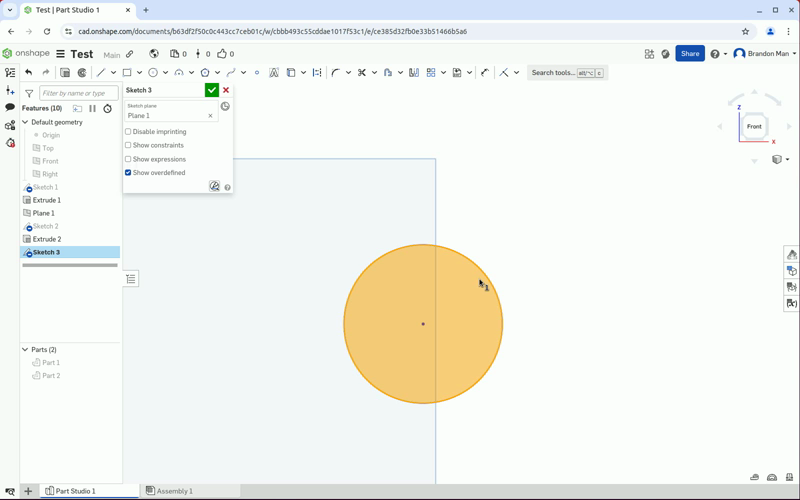
scroll(-6)
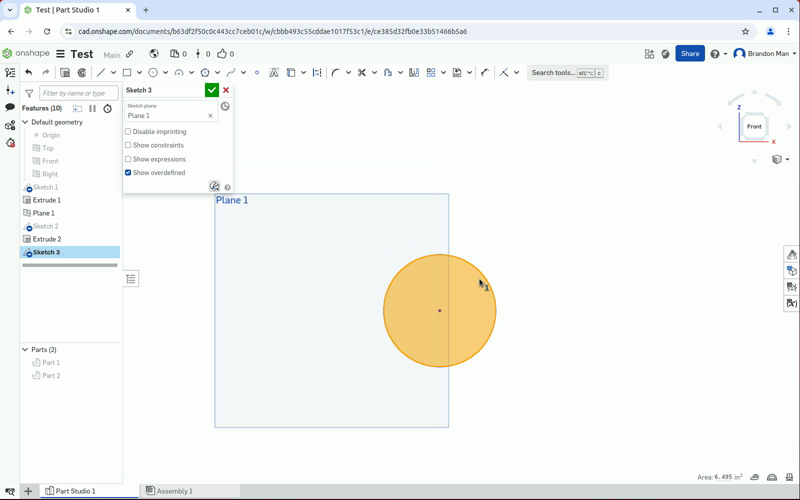
scroll(-6)
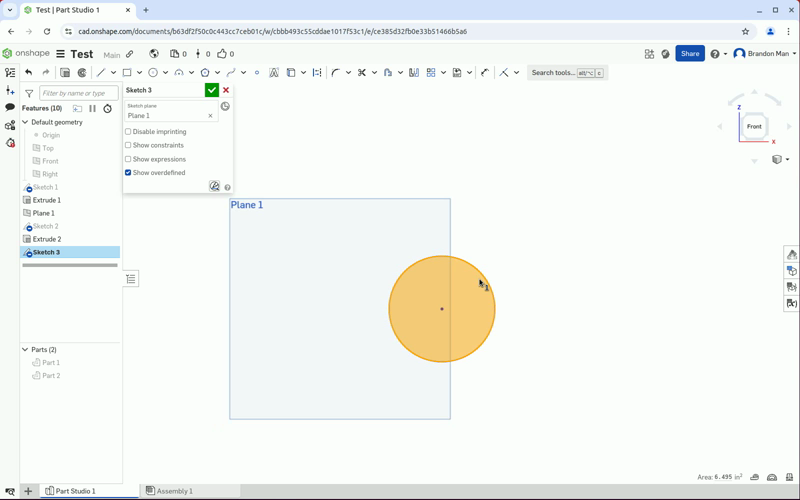
scroll(-6)
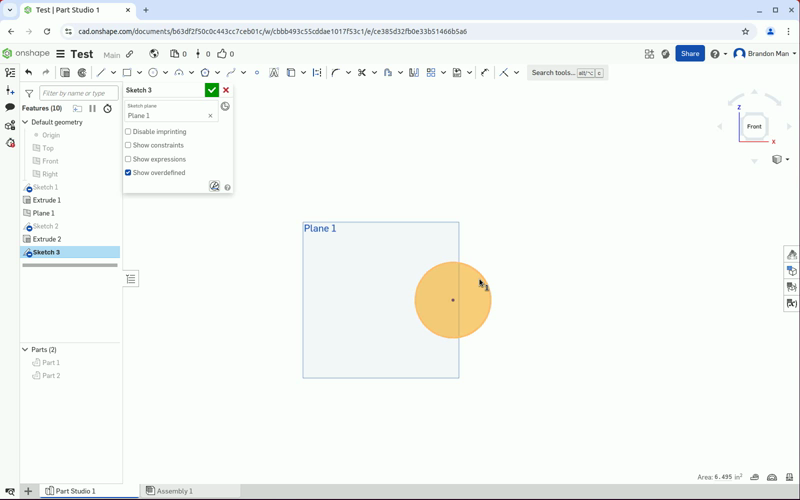
scroll(-6)
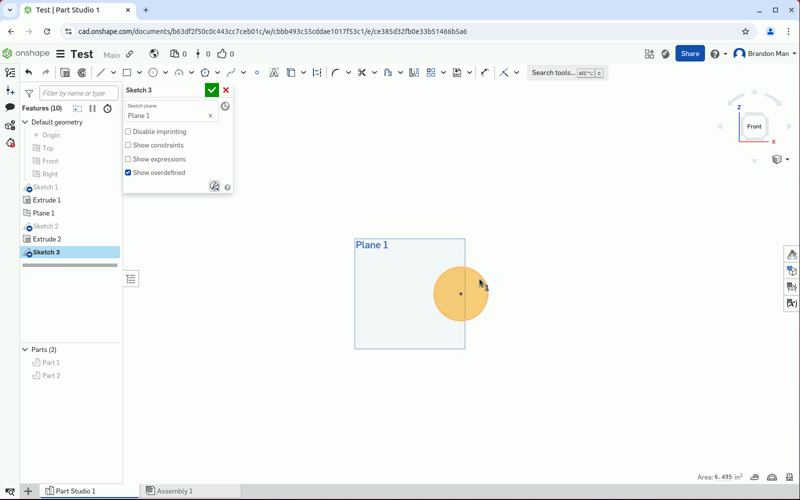
scroll(-6)
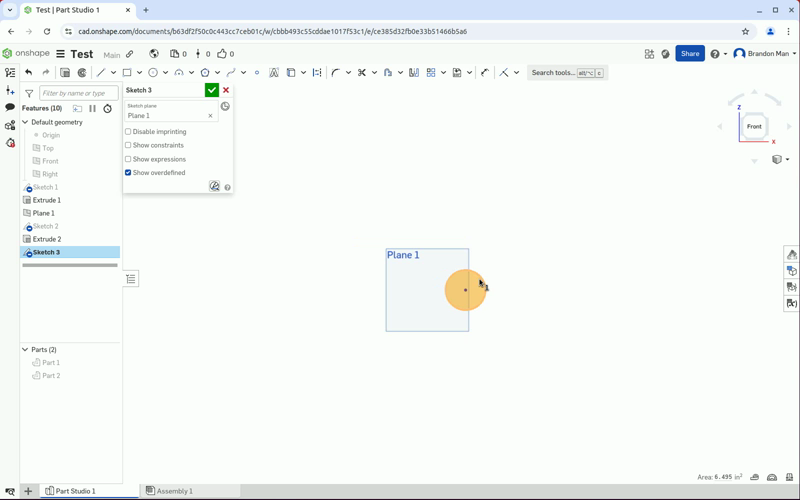
scroll(-6)
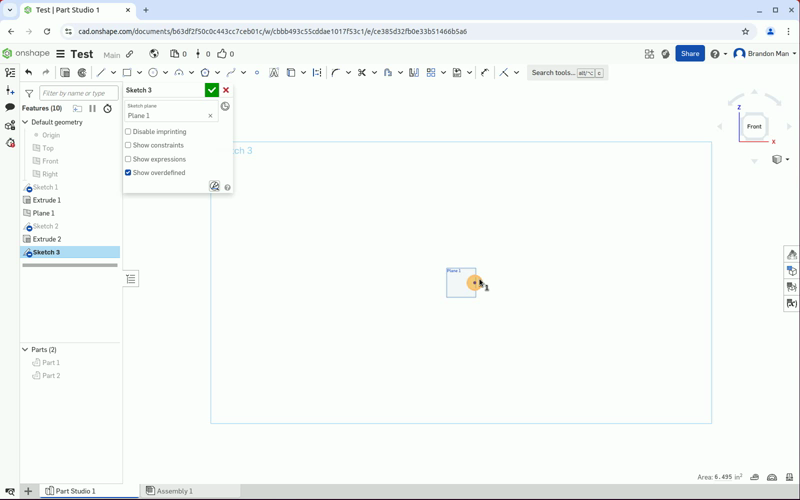
mouse_move(73, 352)
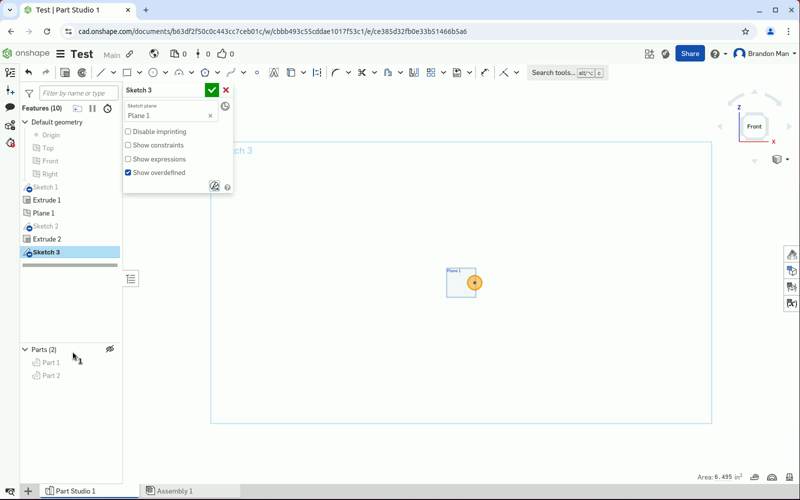
key(shift+y)
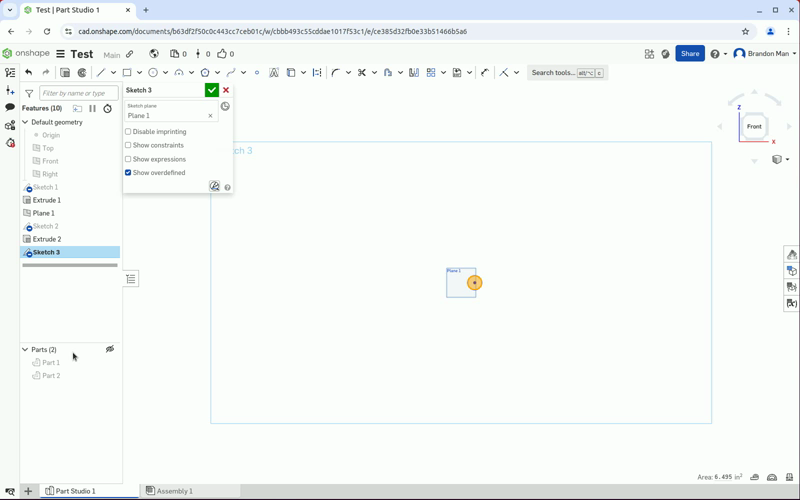
key(shift+e)
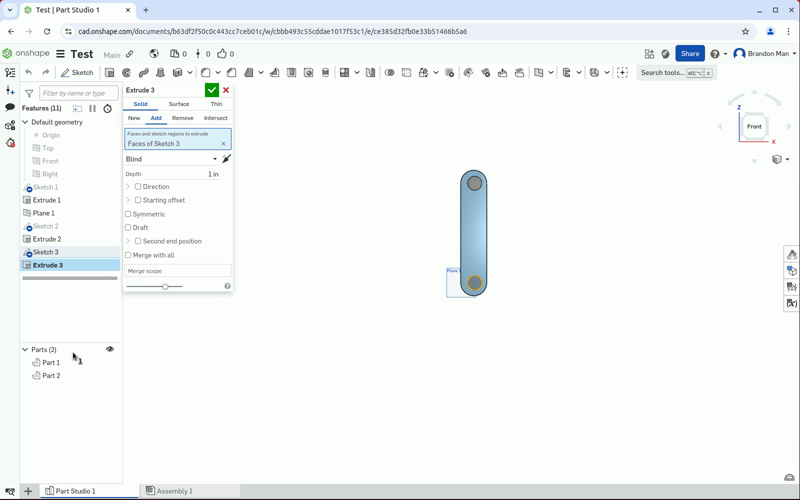
mouse_move(143, 106)
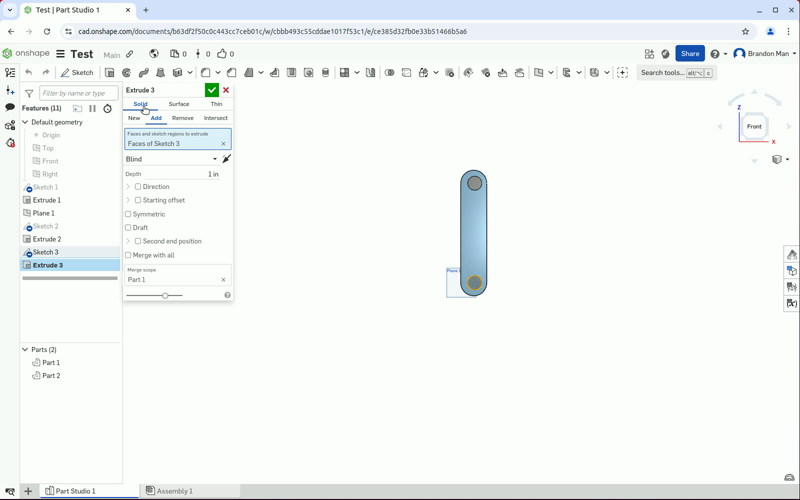
click(143, 106)
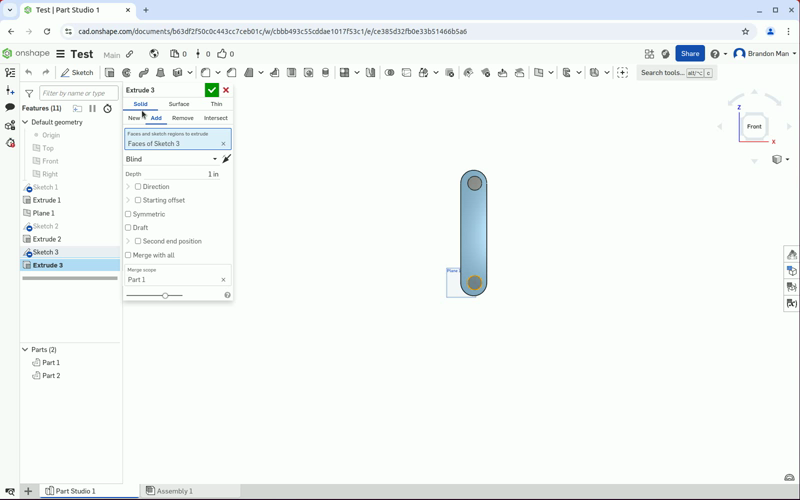
mouse_move(137, 120)
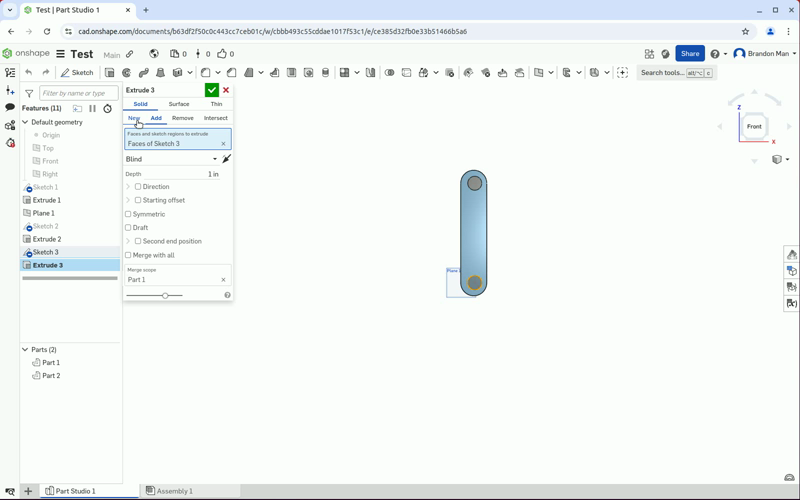
click(137, 120)
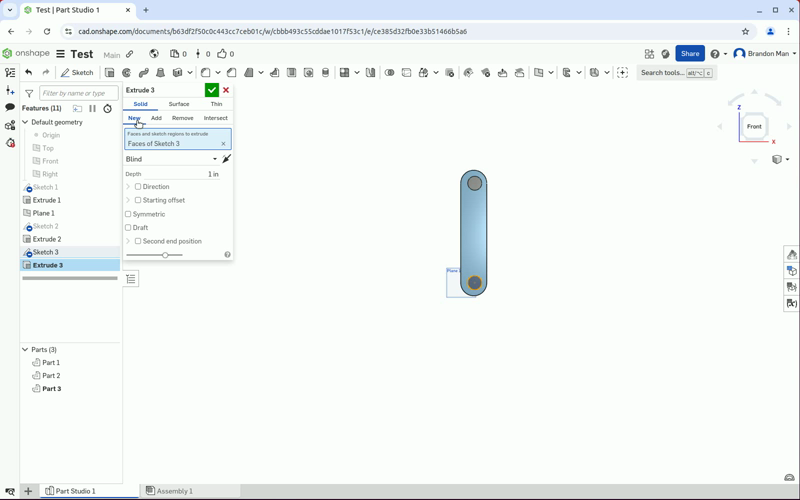
key(tab, 4)
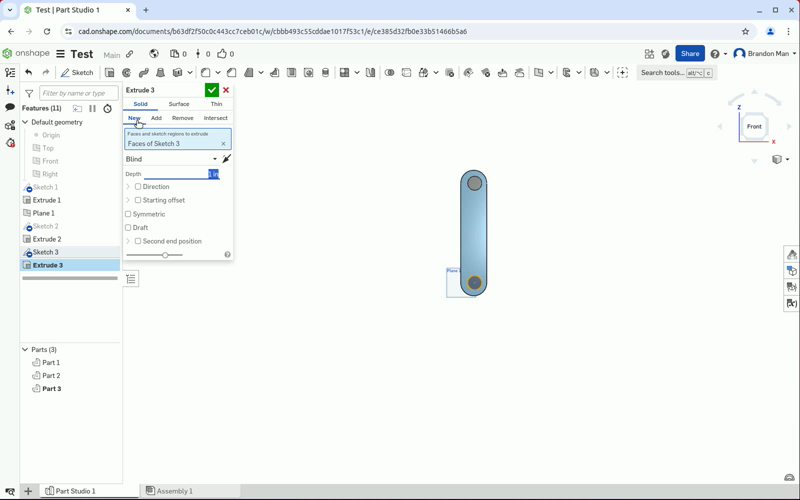
text(1.444)
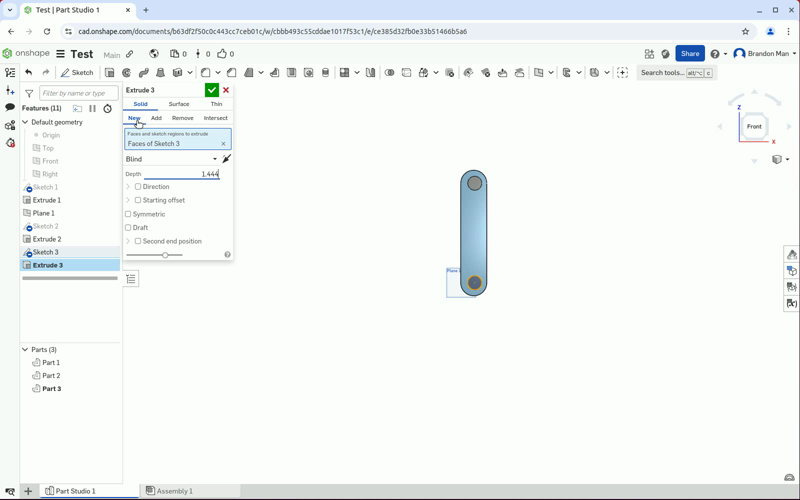
key(enter)
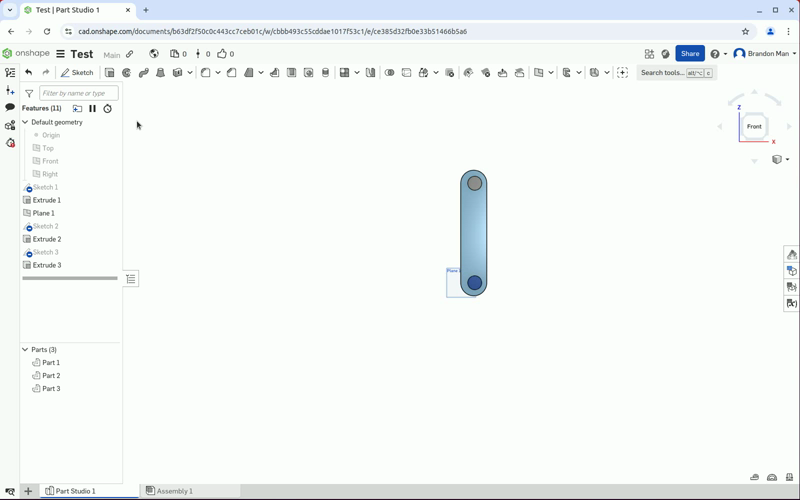
key(shift+h)
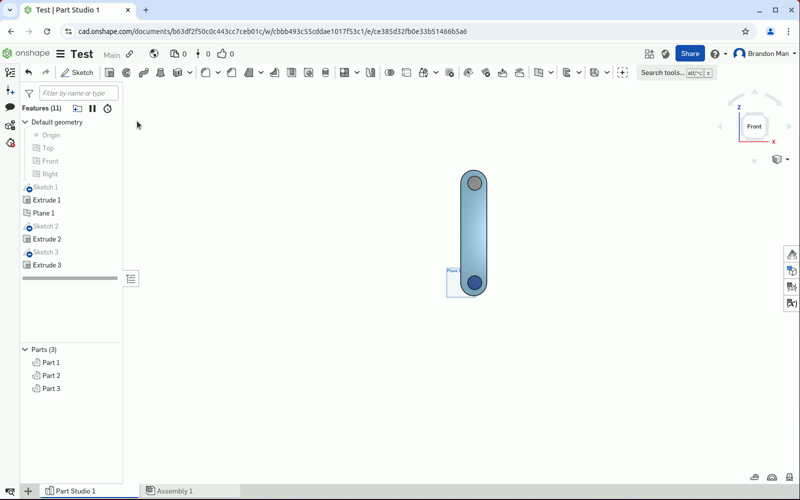
key(shift+h)
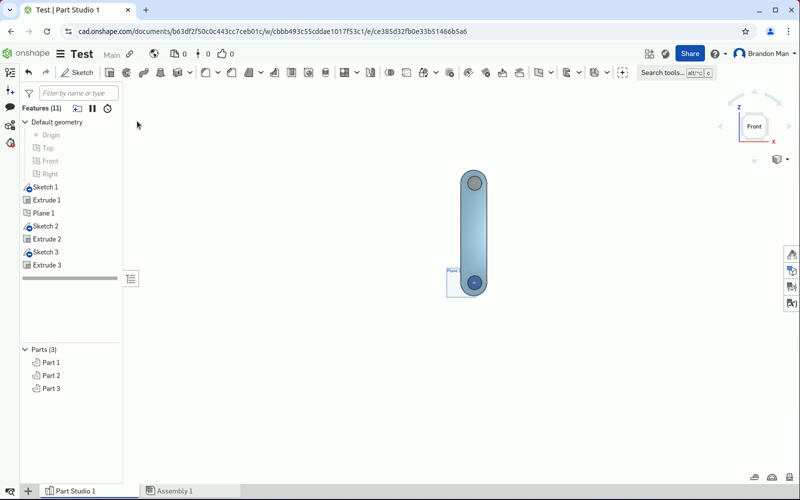
key(shift+7)
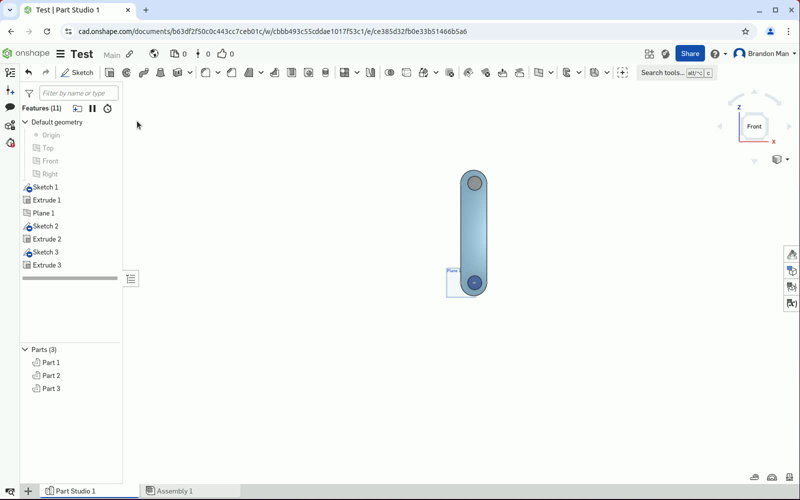
key(left, 2)
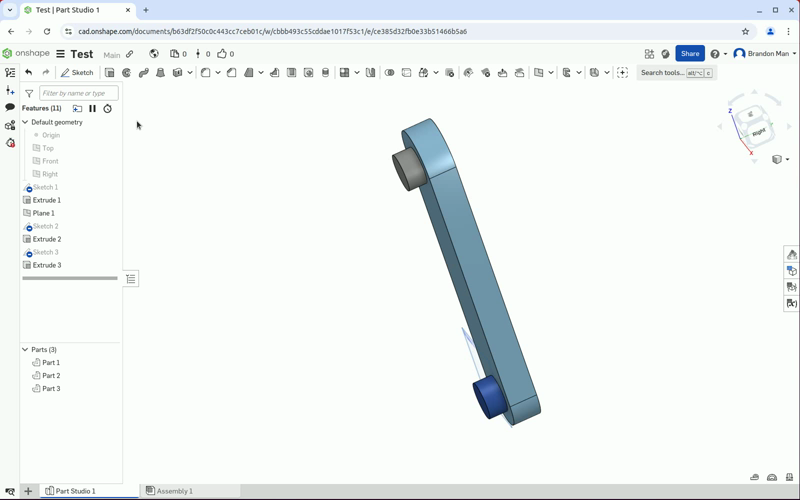
key(down, 2)
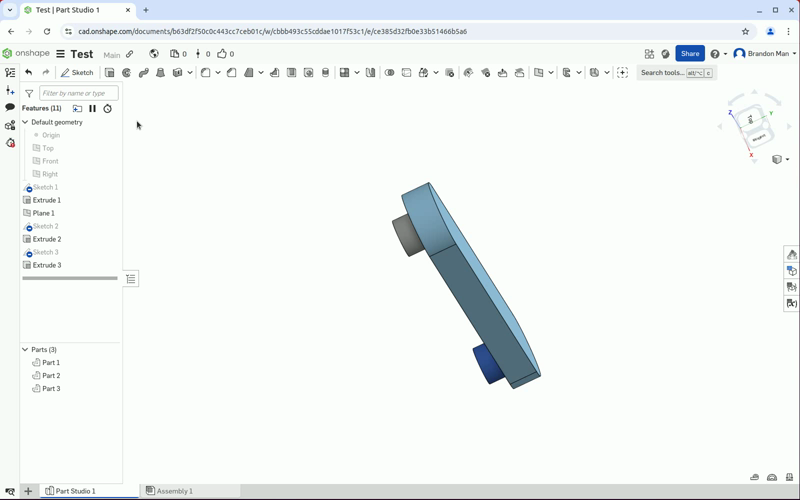
key(up, 2)
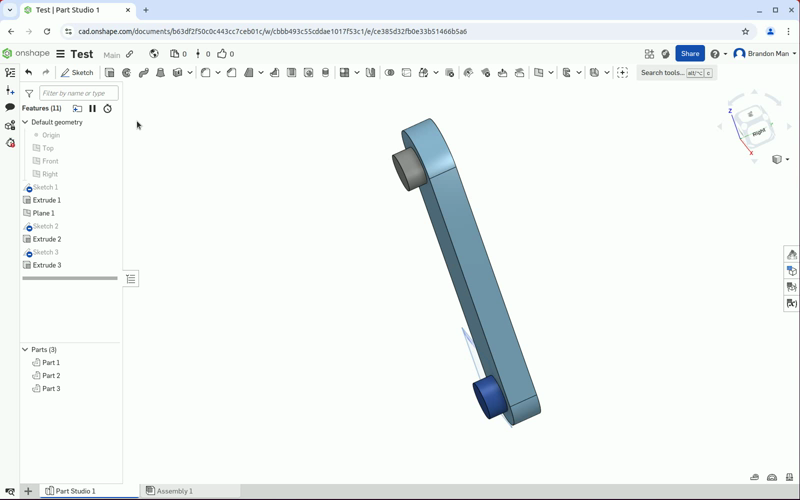
key(right, 2)
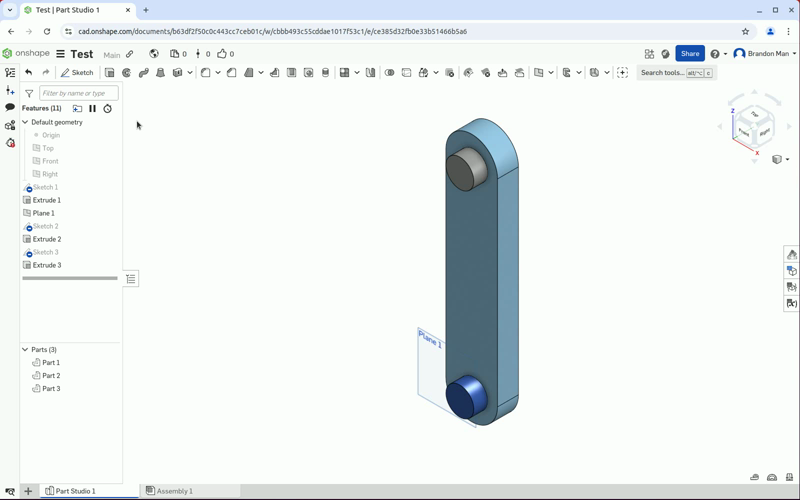
mouse_move(73, 189)
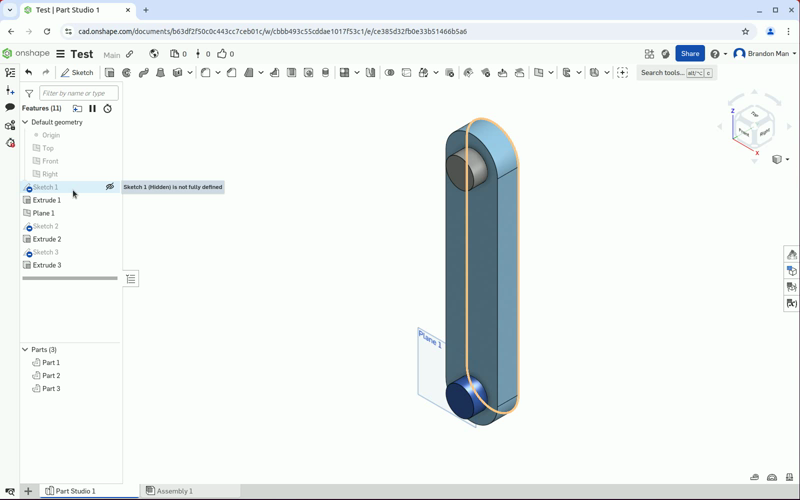
click(73, 189)